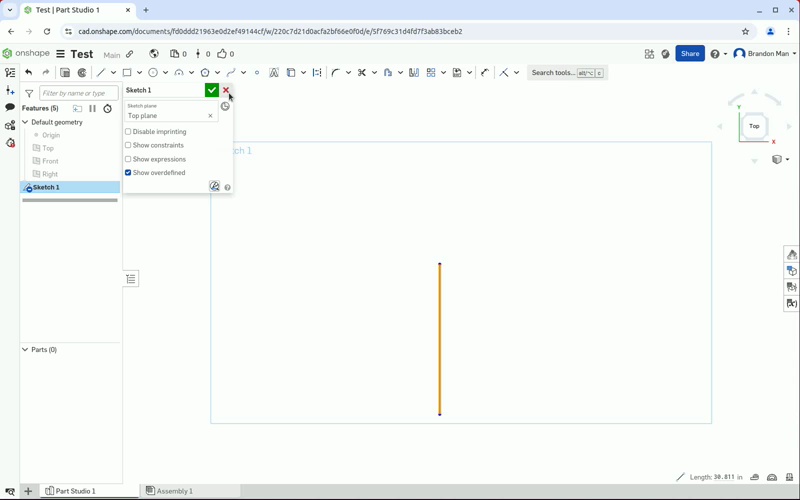
key(shift+h)
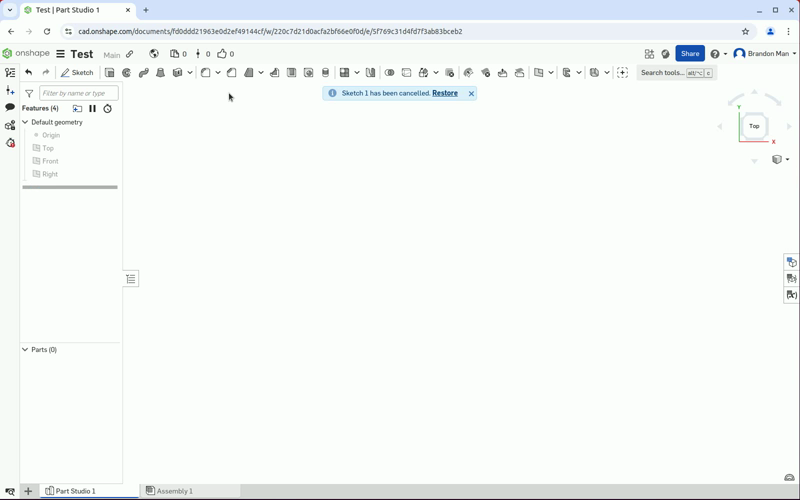
mouse_move(73, 352)
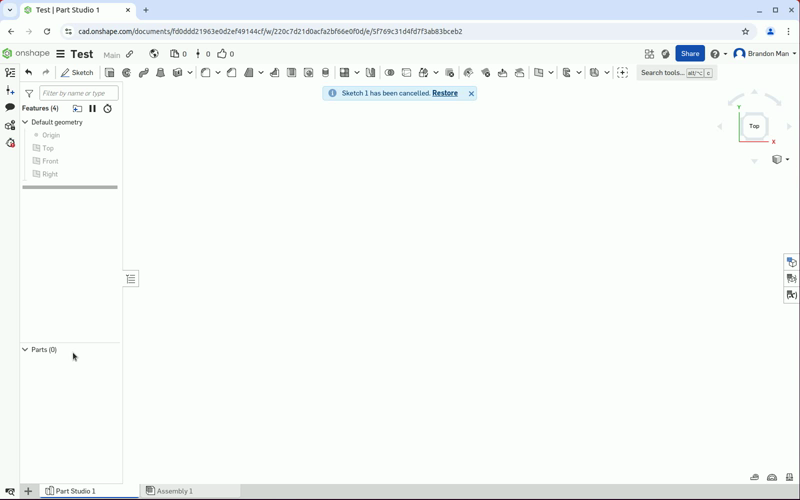
key(y)
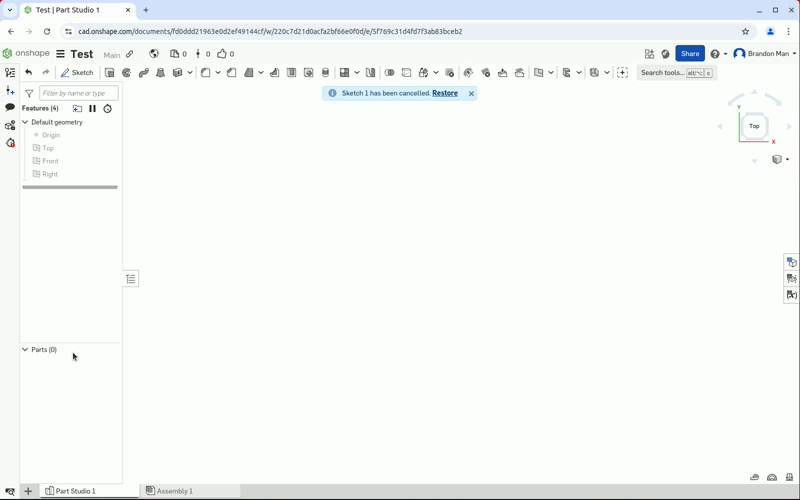
key(shift+p)
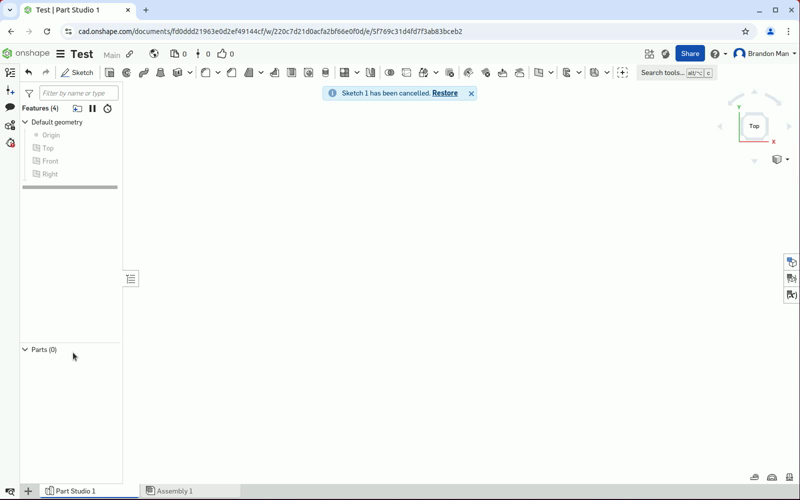
key(space)
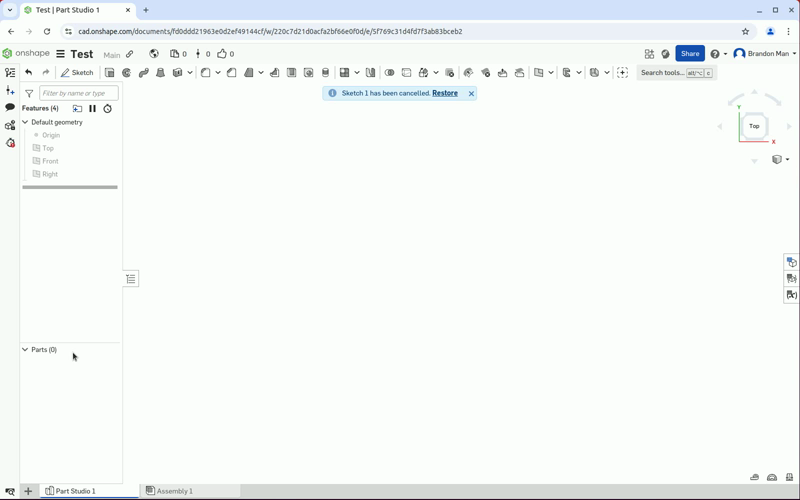
key_down(shift)
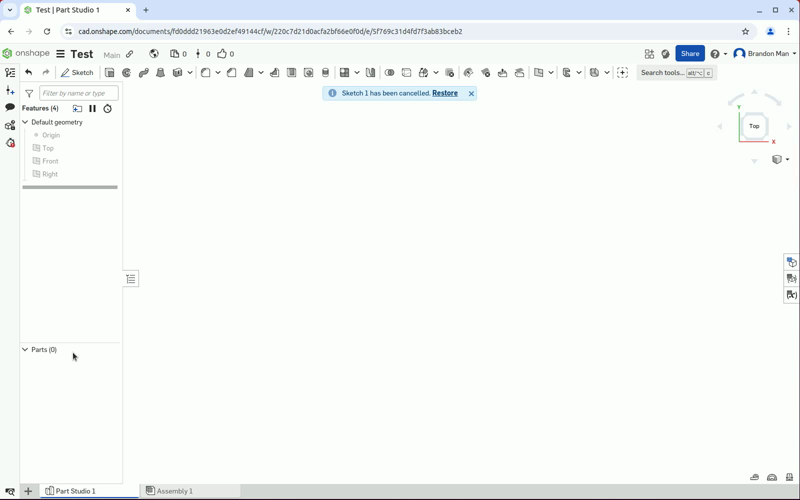
key(up)
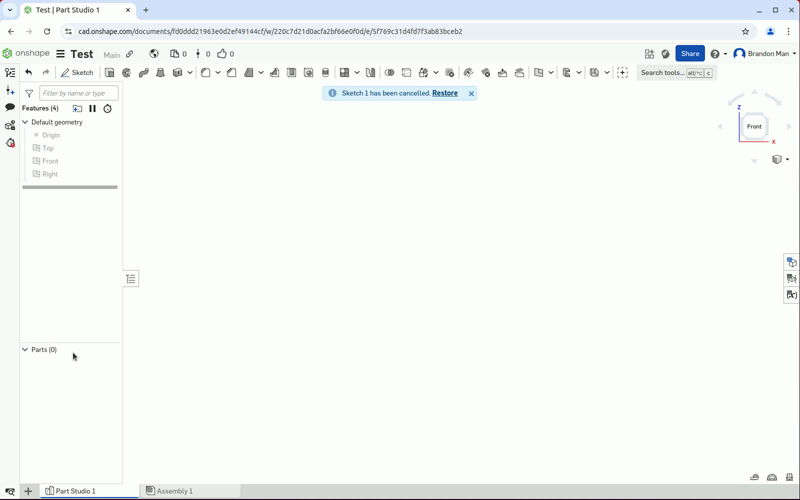
key_up(shift)
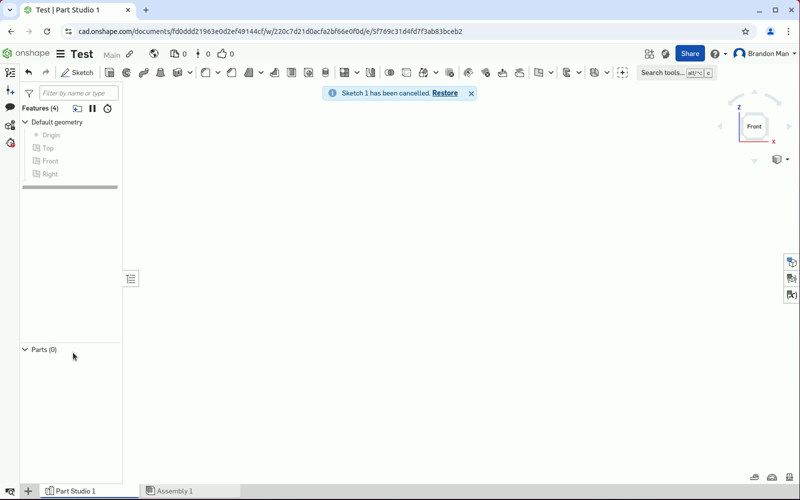
mouse_move(73, 352)
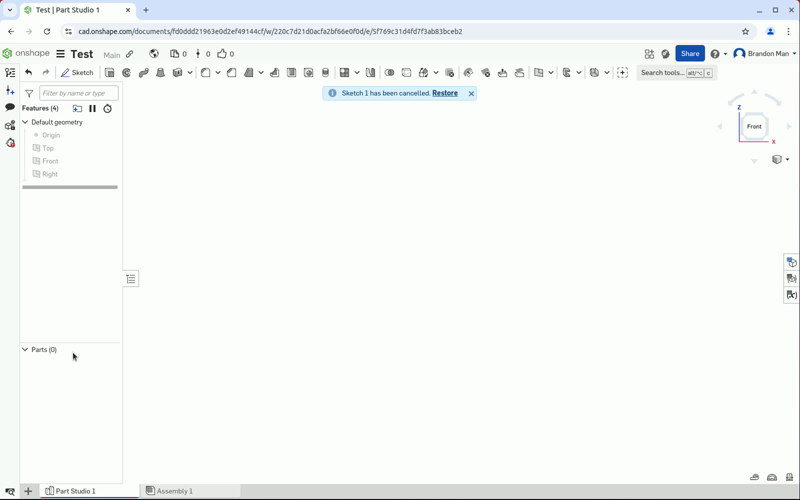
key(shift+y)
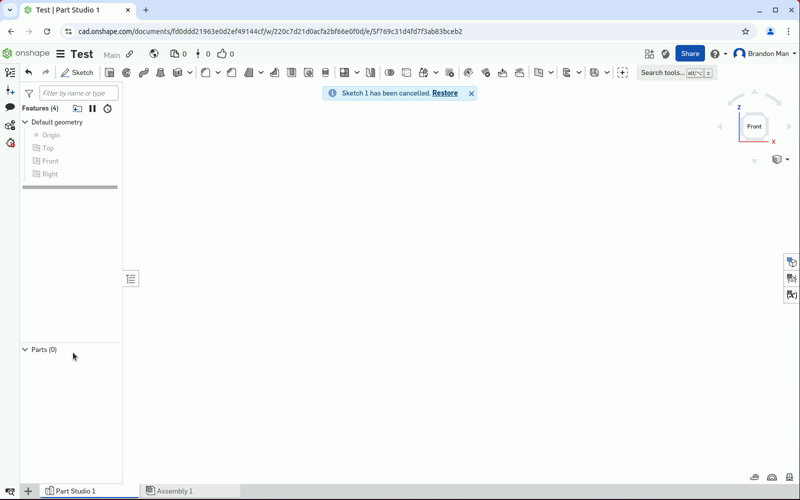
key(shift+s)
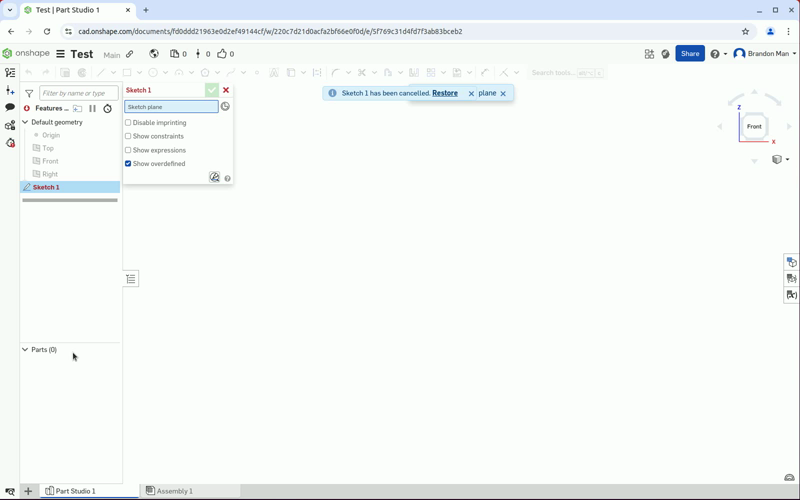
mouse_move(73, 163)
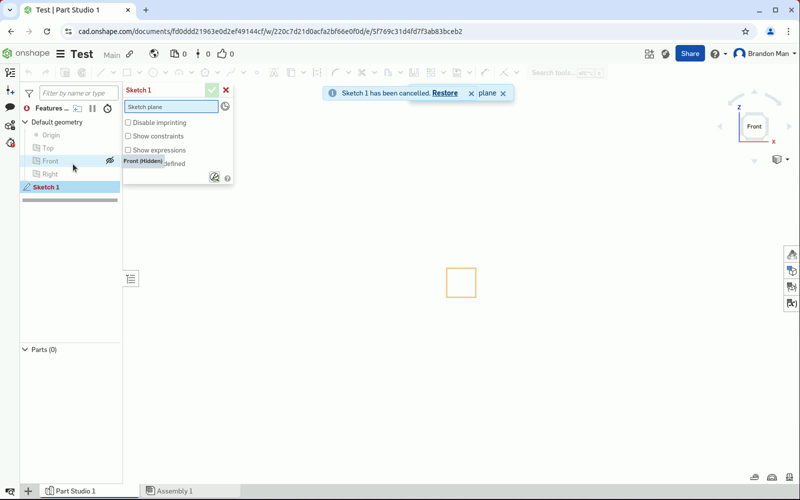
click(73, 163)
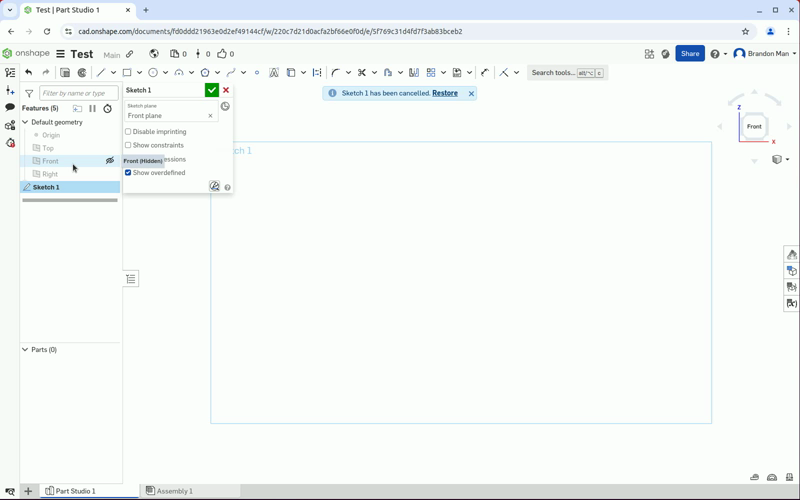
mouse_move(73, 352)
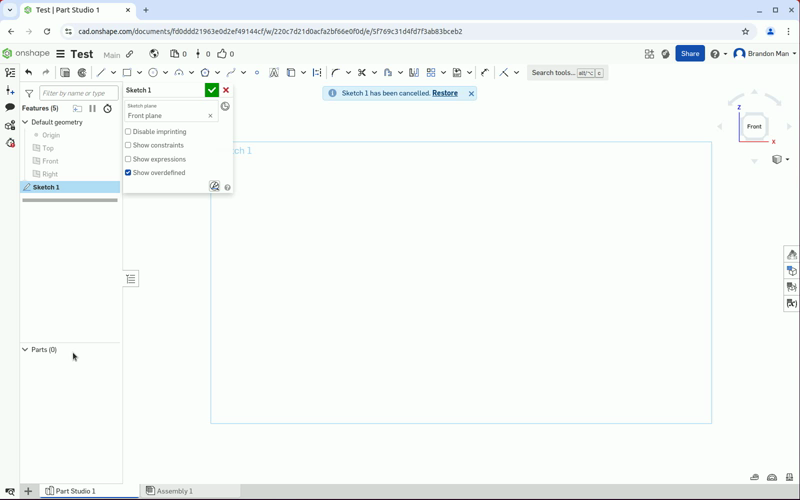
key(y)
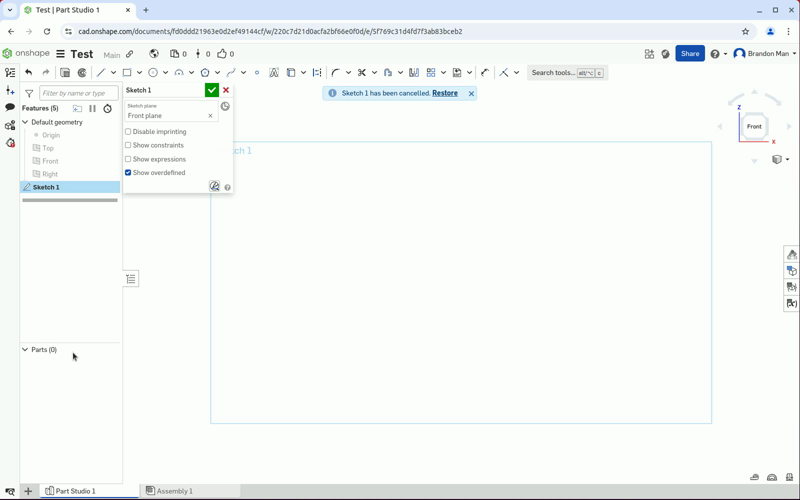
key(l)
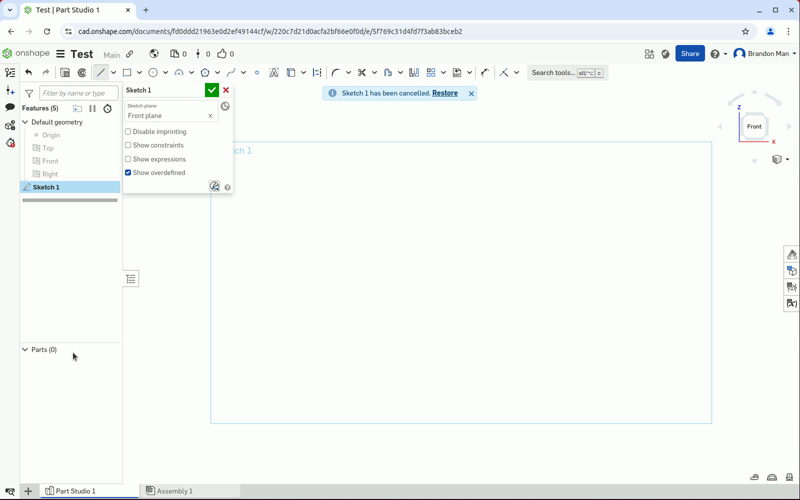
key_down(shift)
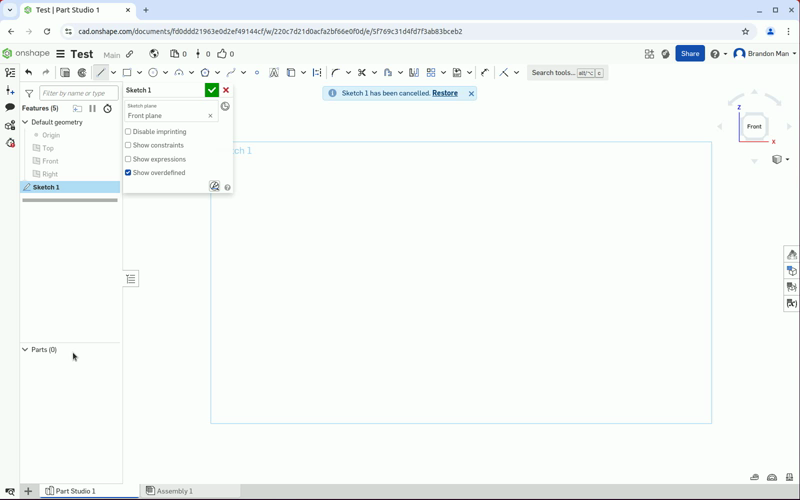
mouse_move(457, 282)
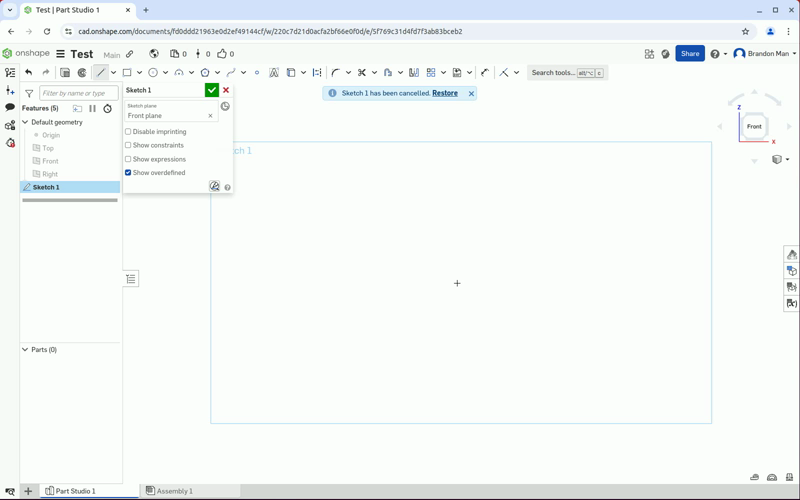
click(457, 282)
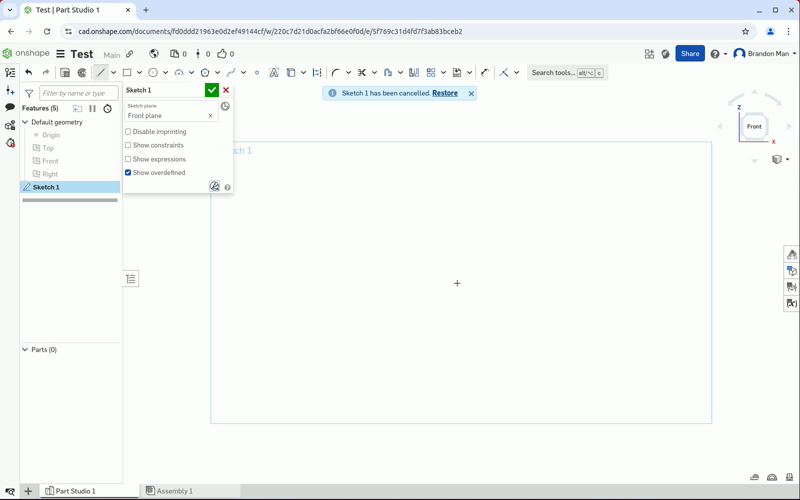
key_up(shift)
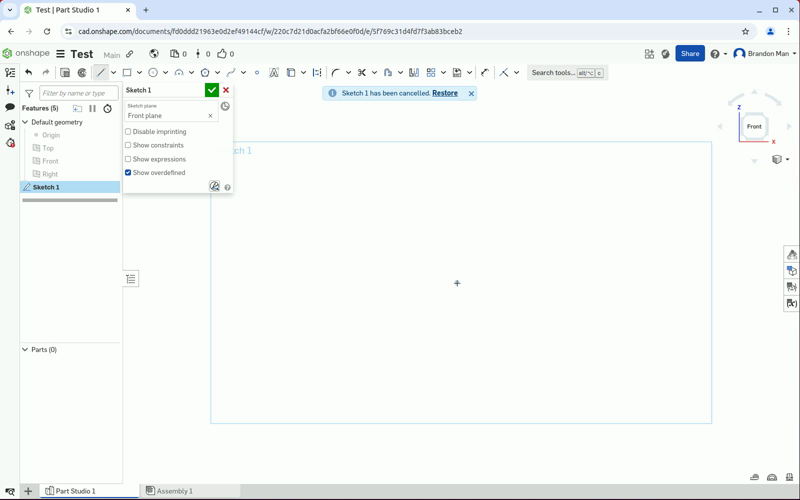
key_down(shift)
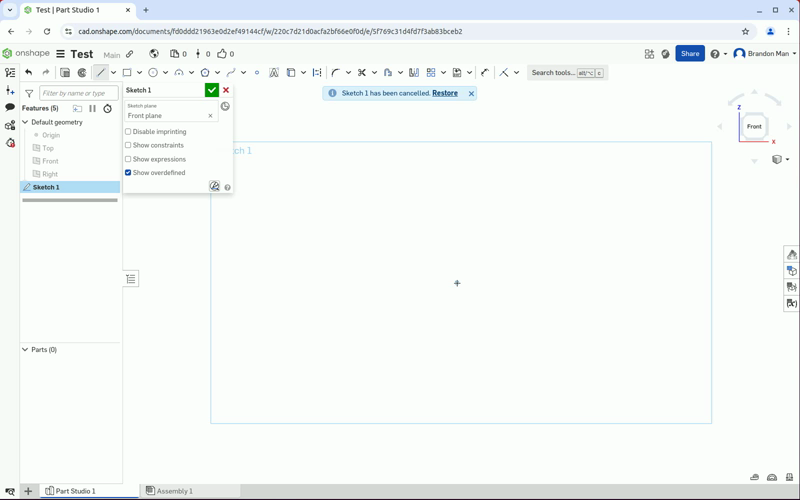
mouse_move(487, 282)
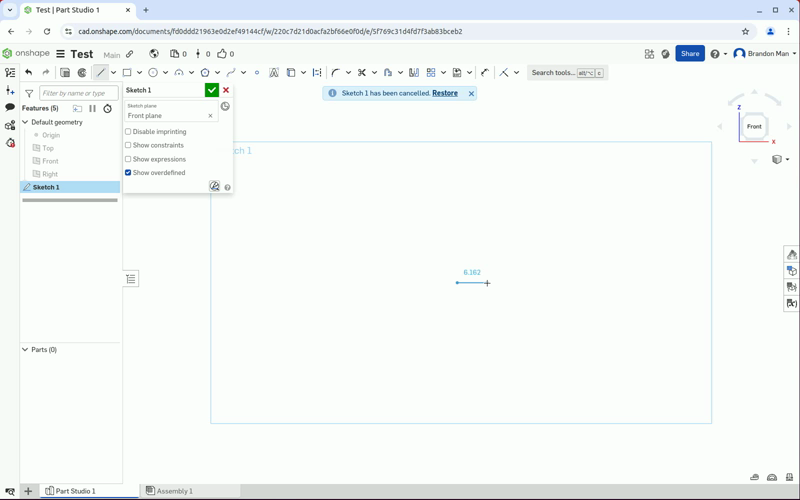
mouse_move(501, 282)
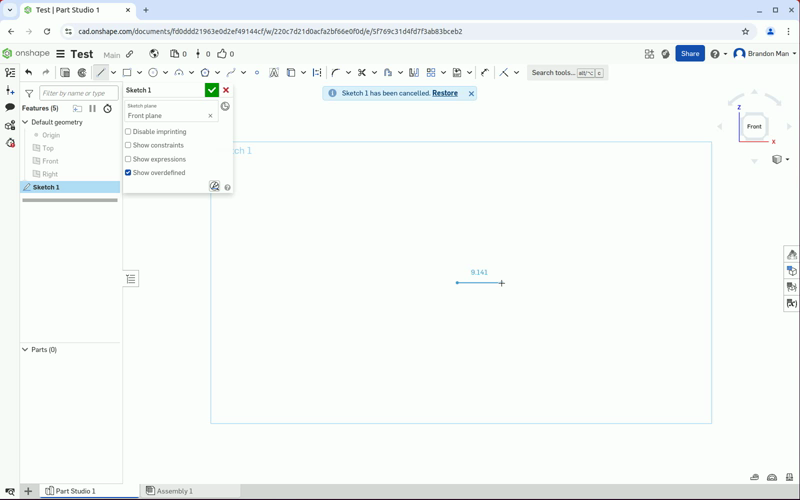
click(501, 282)
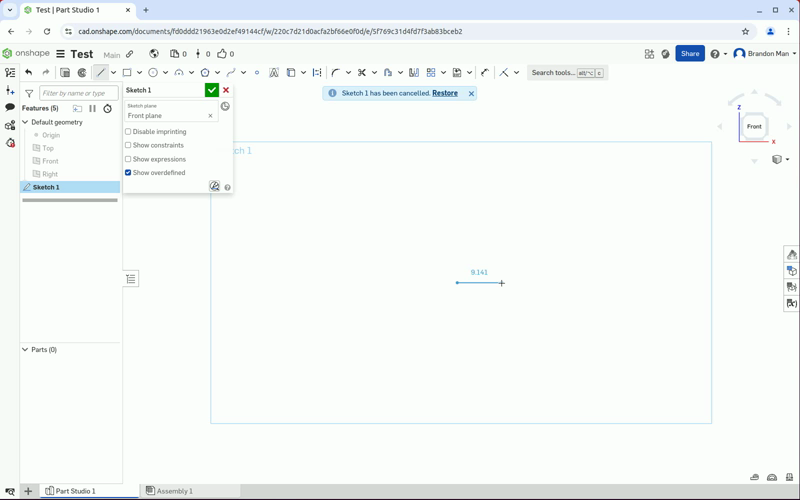
key_up(shift)
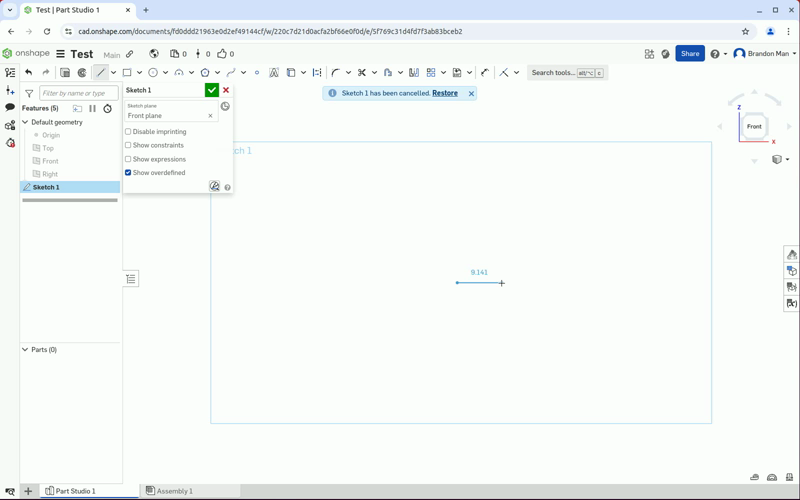
key_down(shift)
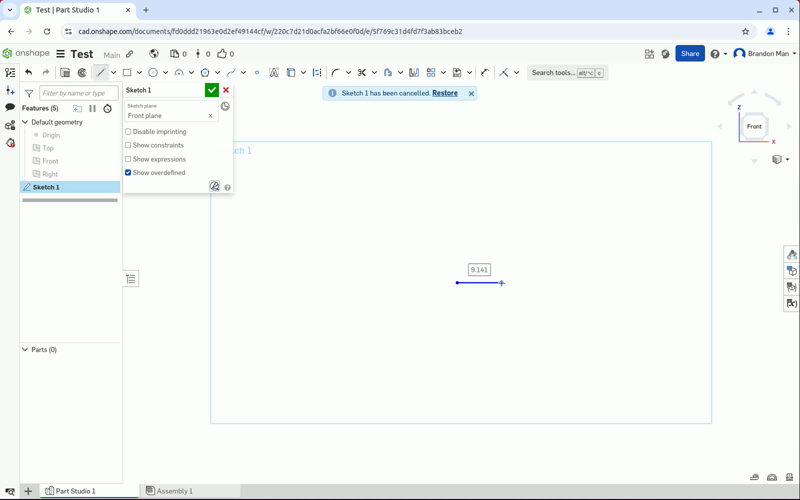
mouse_move(501, 213)
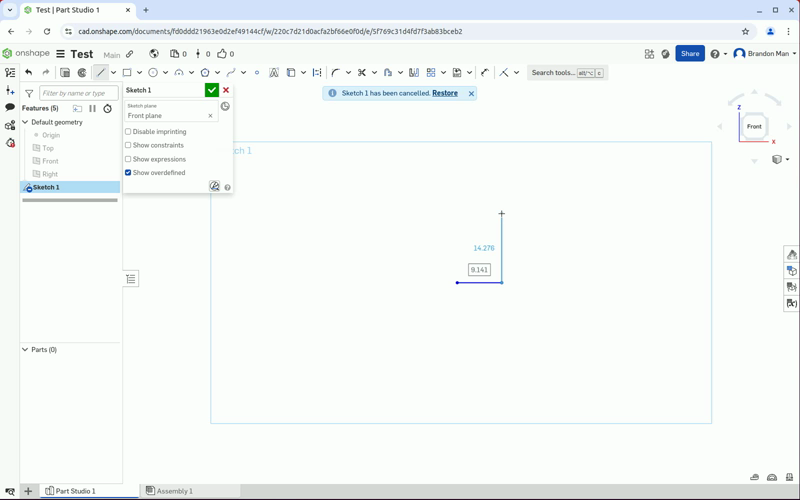
click(501, 213)
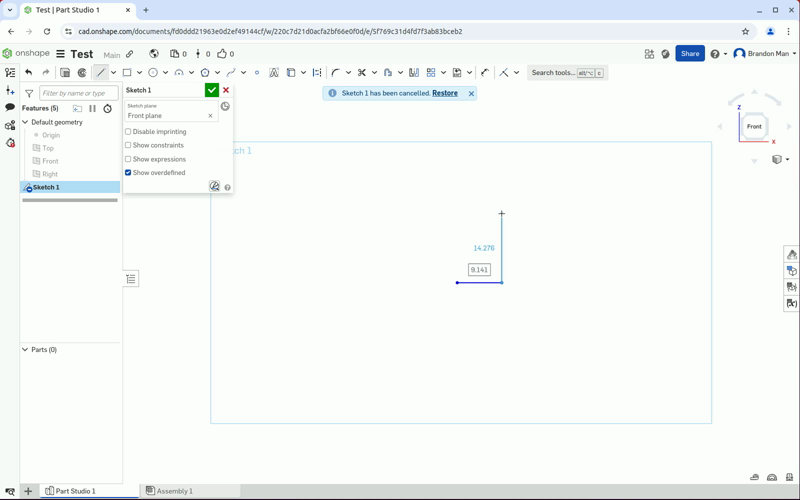
key_up(shift)
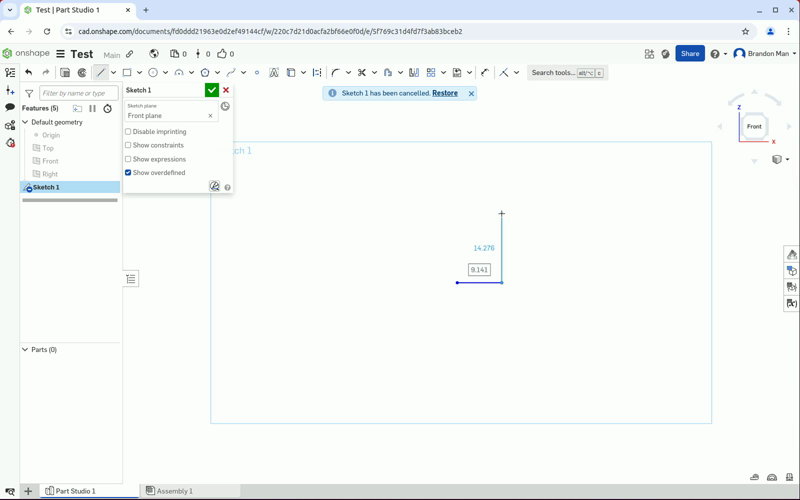
key_down(shift)
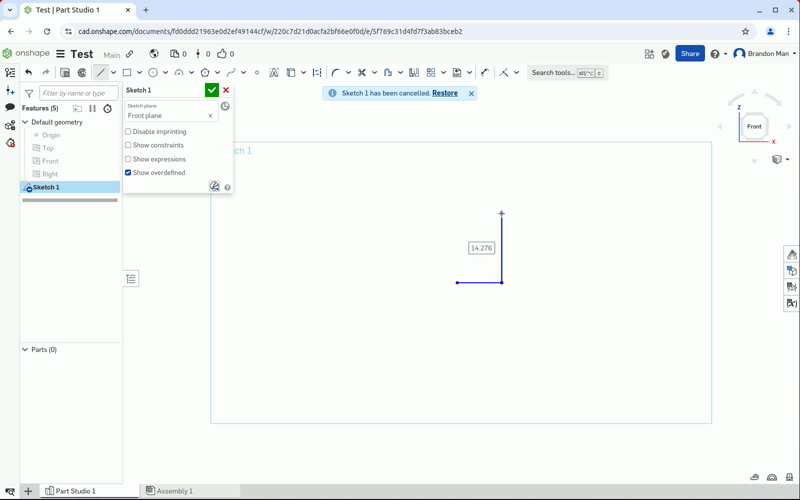
mouse_move(531, 213)
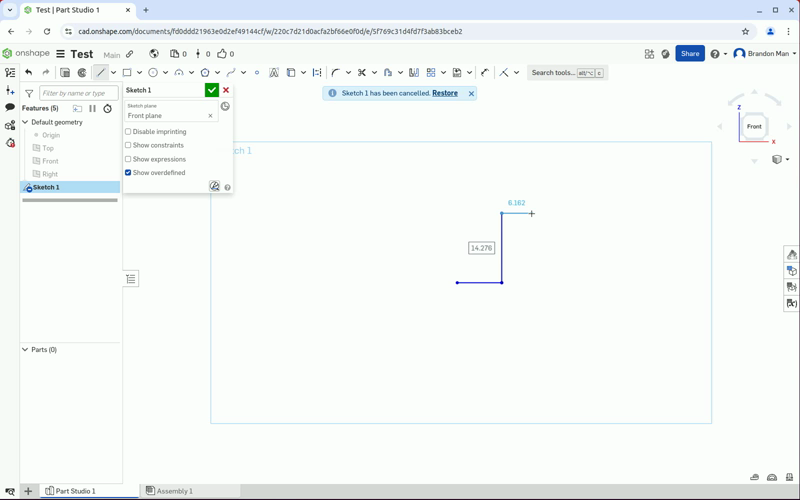
mouse_move(457, 213)
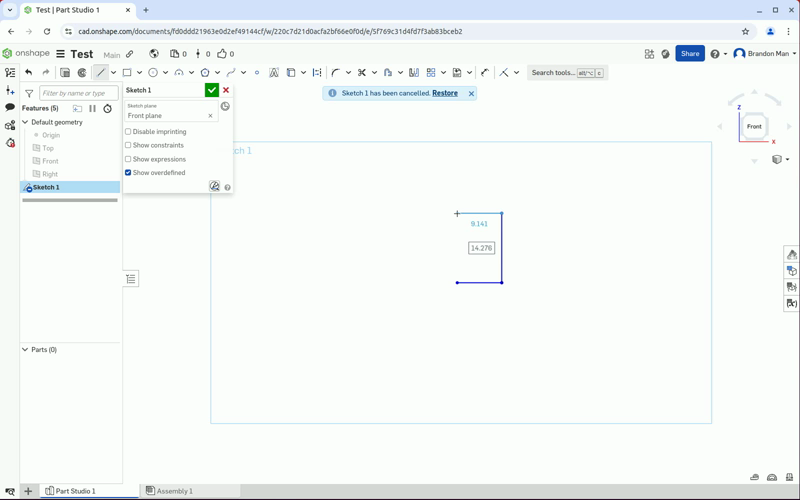
click(457, 213)
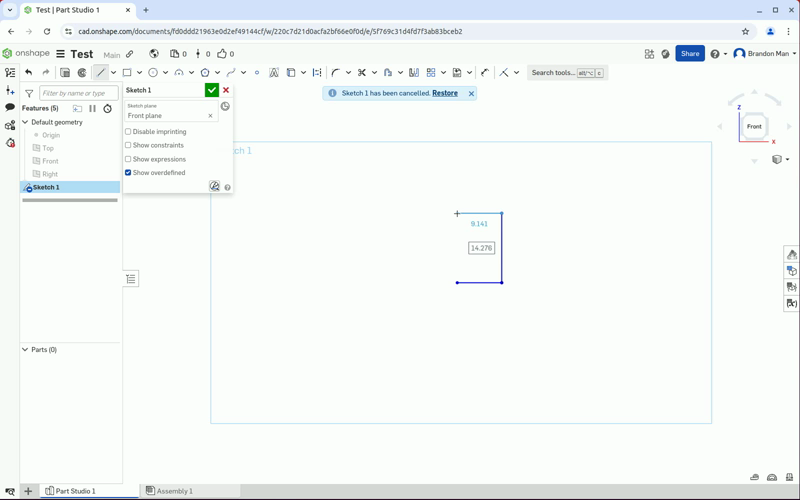
key_up(shift)
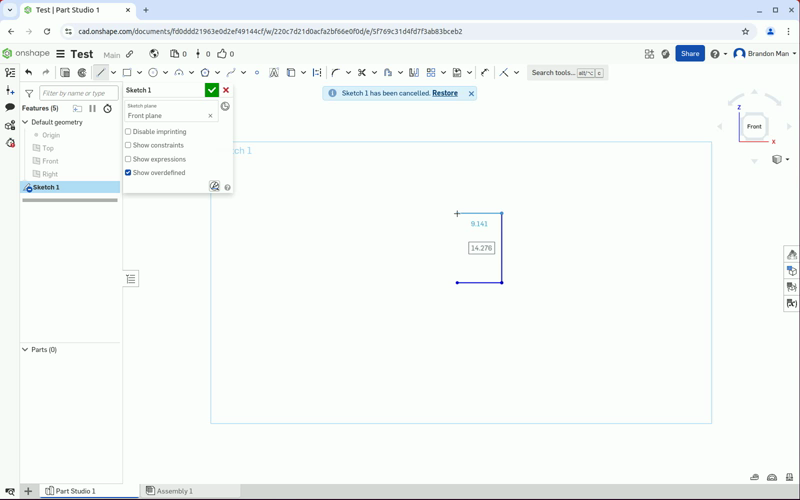
key_down(shift)
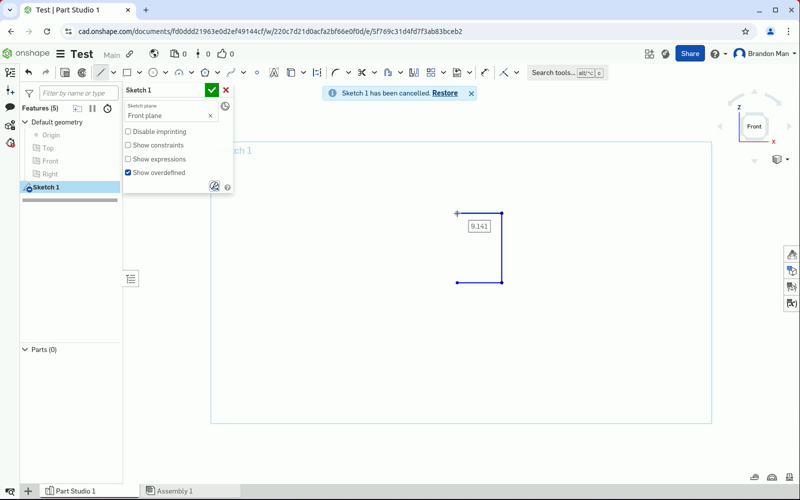
mouse_move(457, 282)
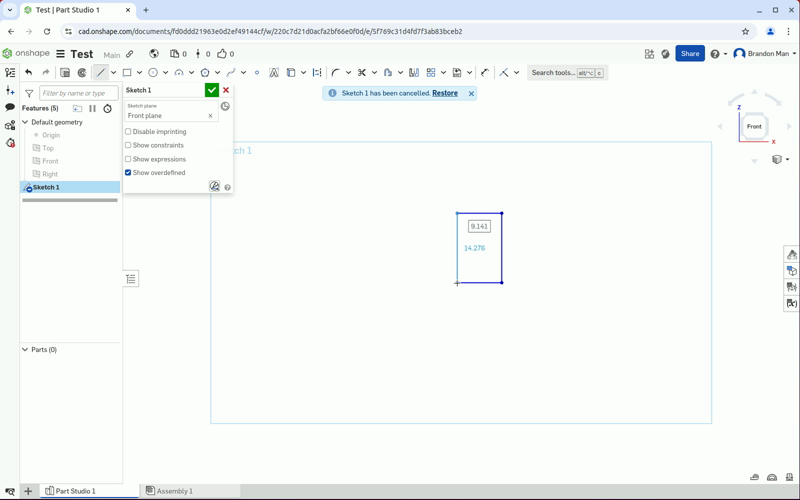
key_up(shift)
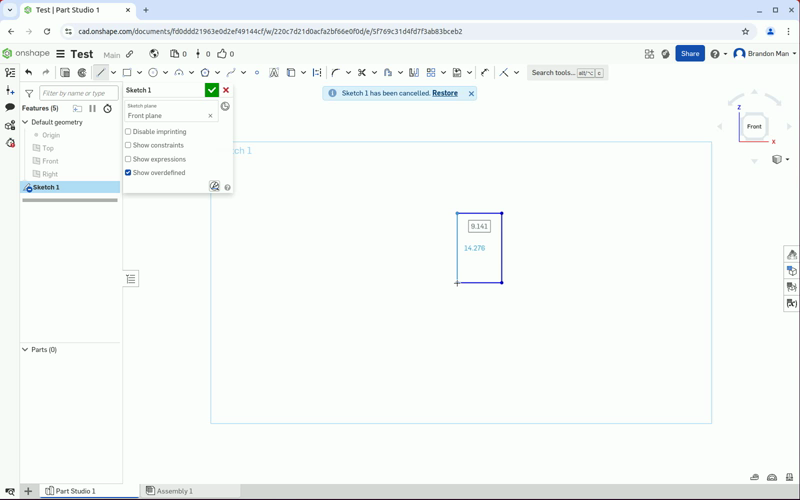
click(457, 282)
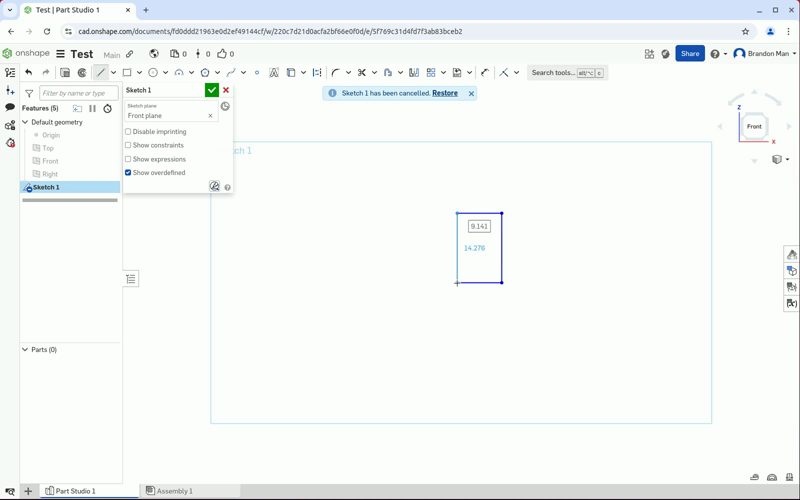
key(esc)
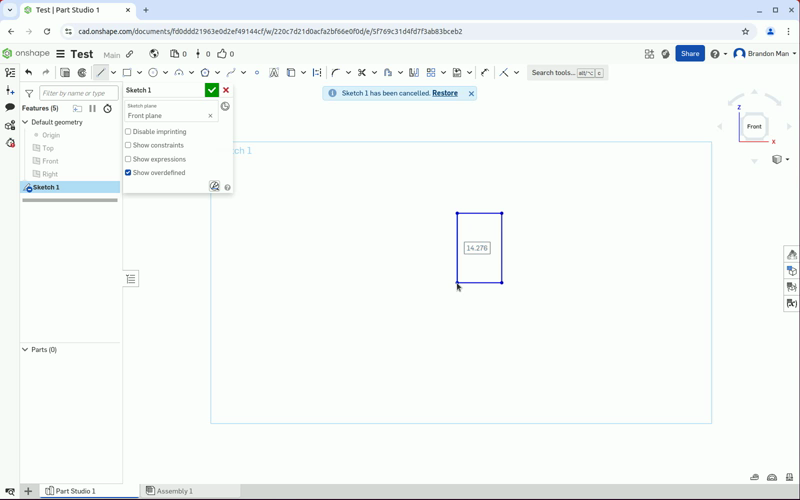
mouse_move(498, 230)
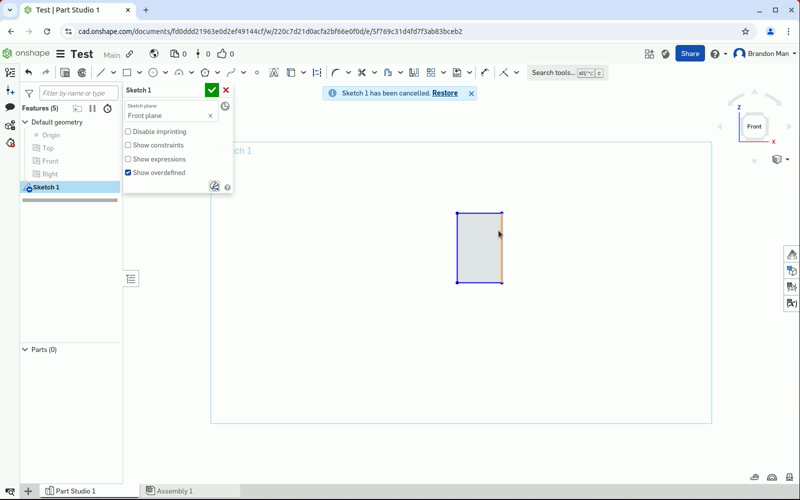
click(498, 230)
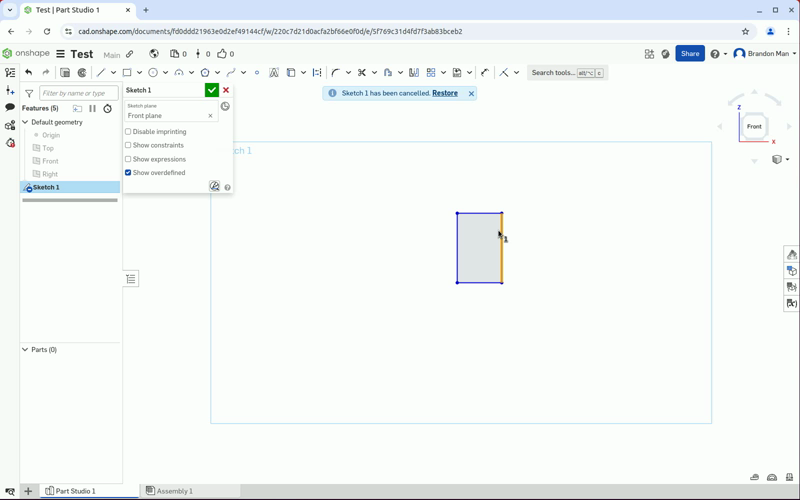
mouse_move(73, 352)
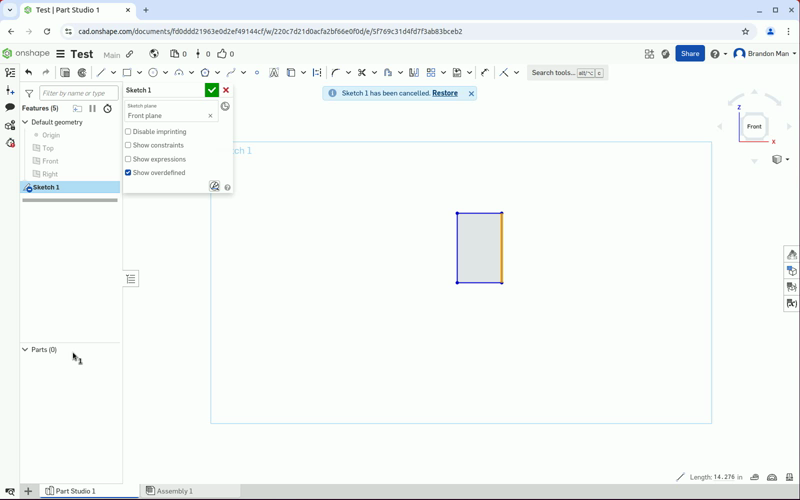
key(shift+y)
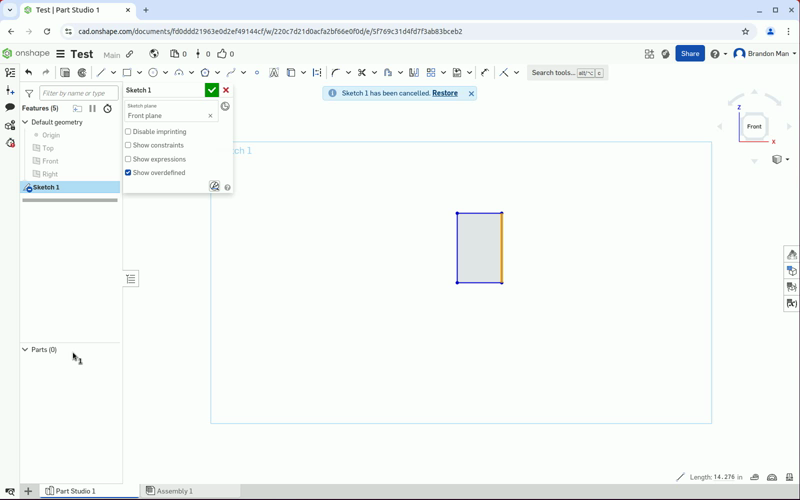
key(shift+e)
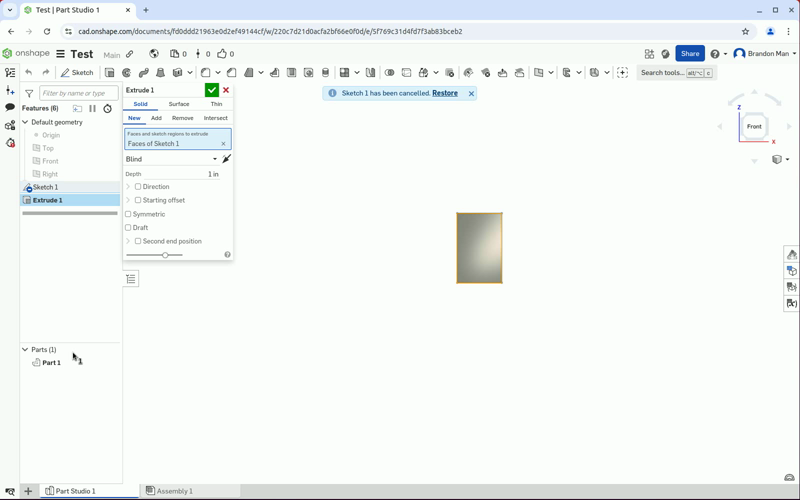
mouse_move(143, 106)
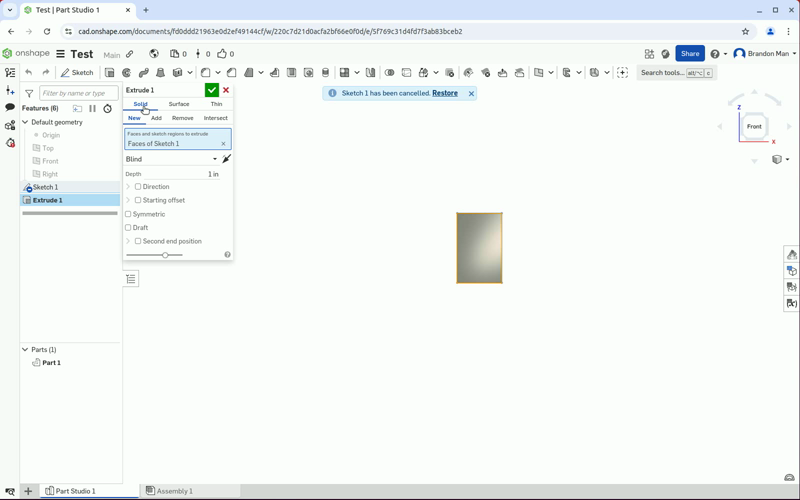
click(143, 106)
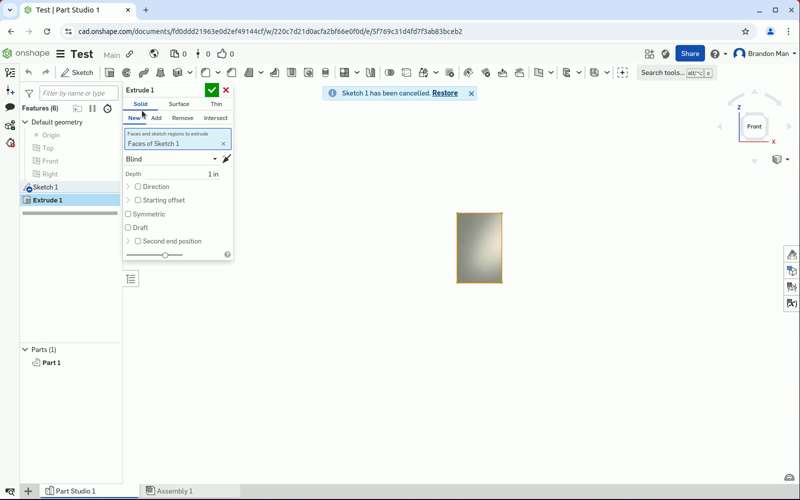
mouse_move(137, 120)
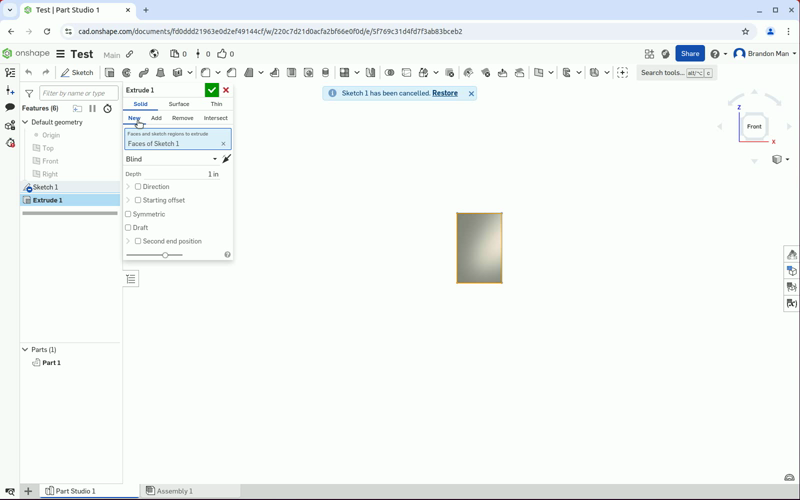
click(137, 120)
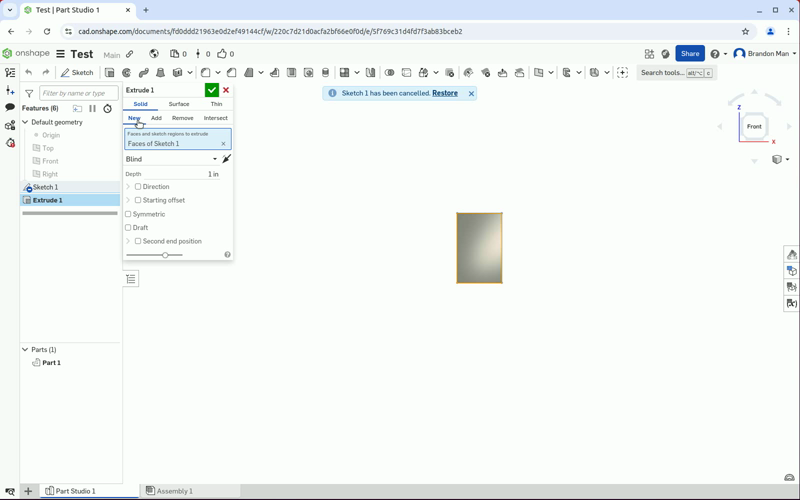
key(tab, 4)
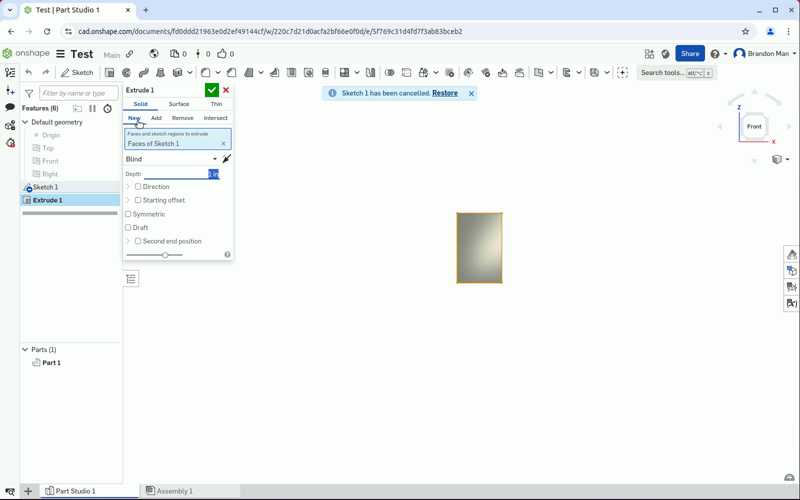
text(-0.241)
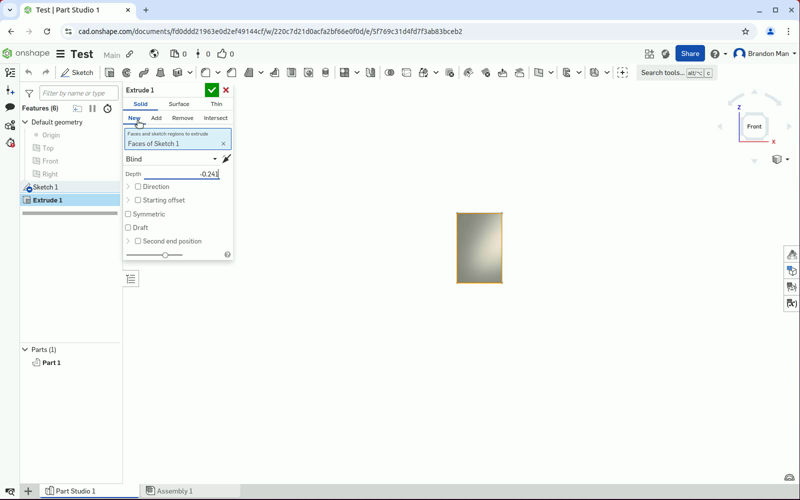
key(enter)
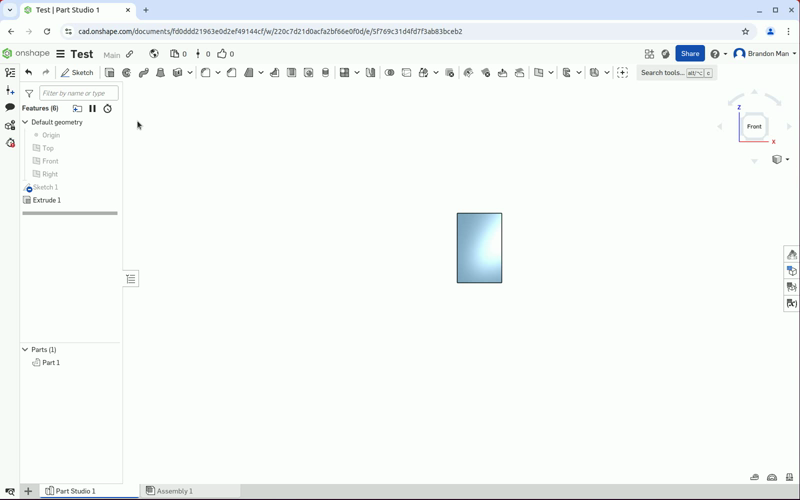
key(shift+h)
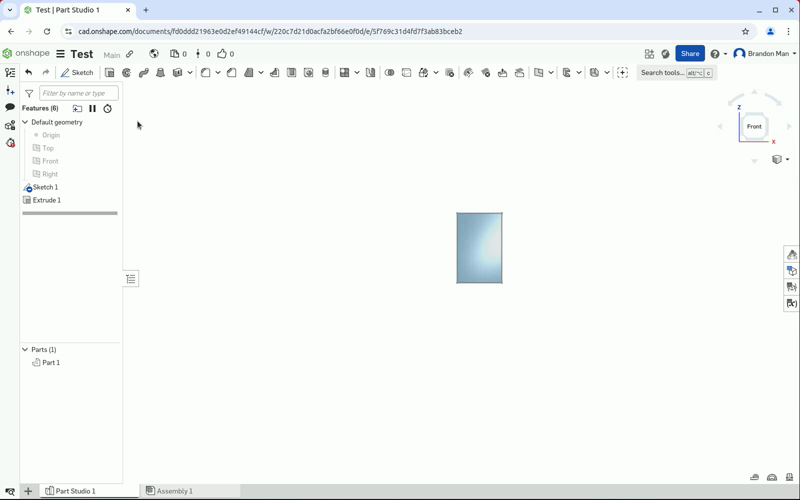
key(shift+h)
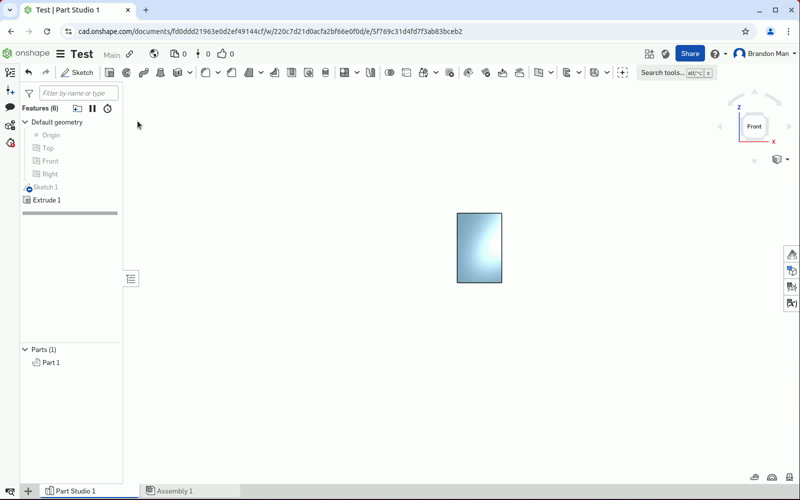
mouse_move(73, 189)
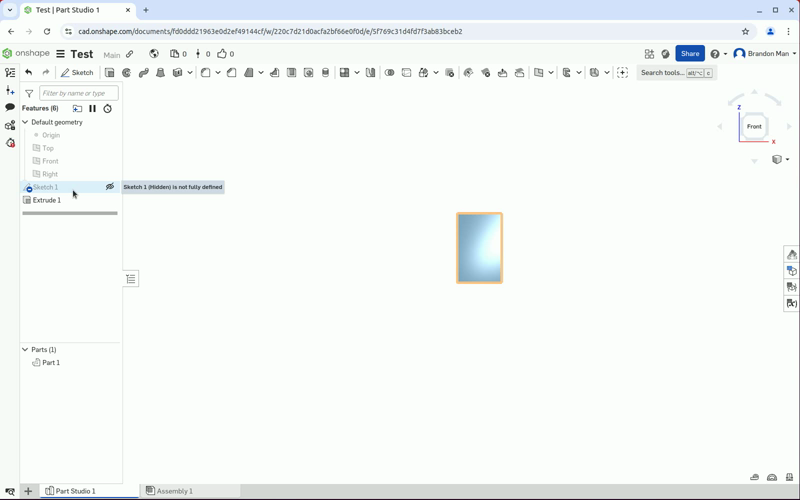
click(73, 189)
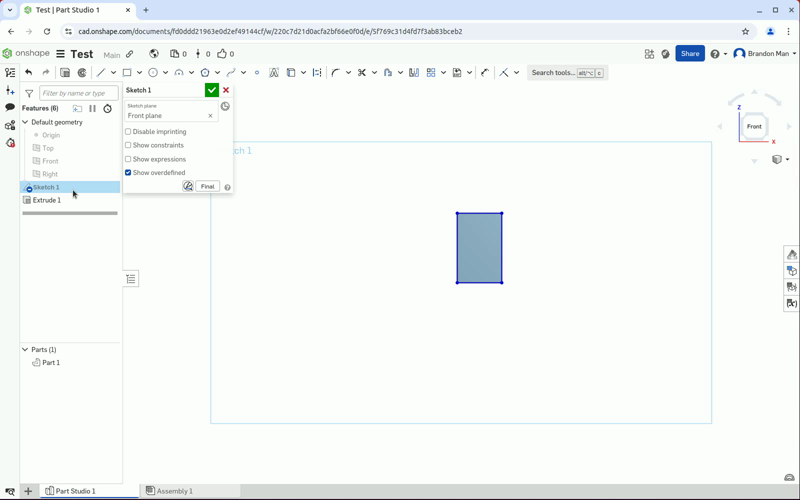
mouse_move(229, 92)
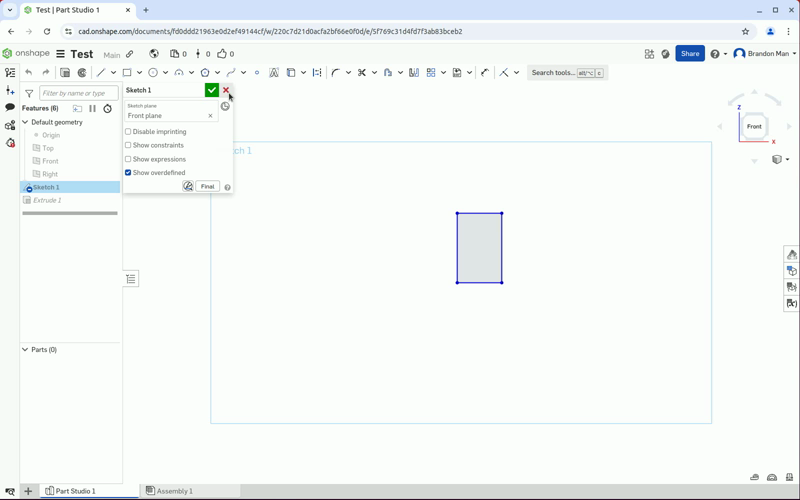
click(229, 92)
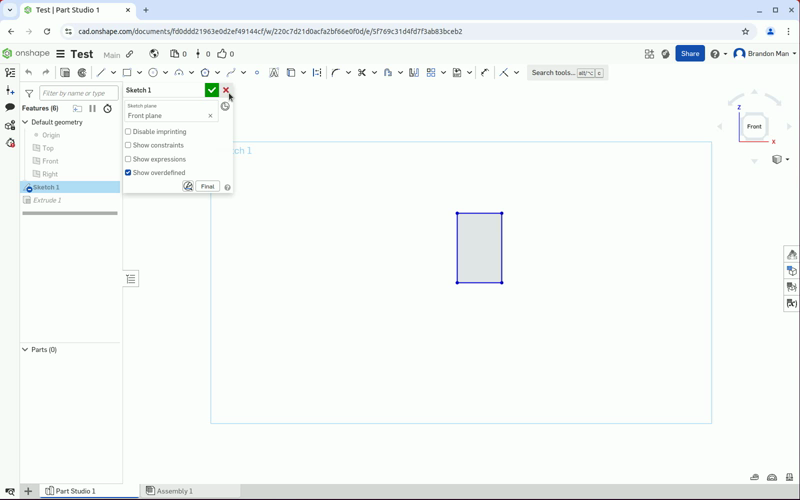
key(shift+s)
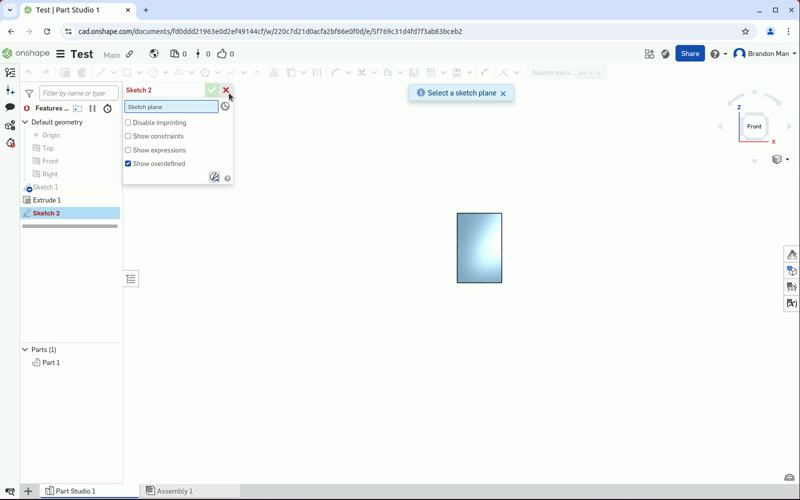
mouse_move(73, 163)
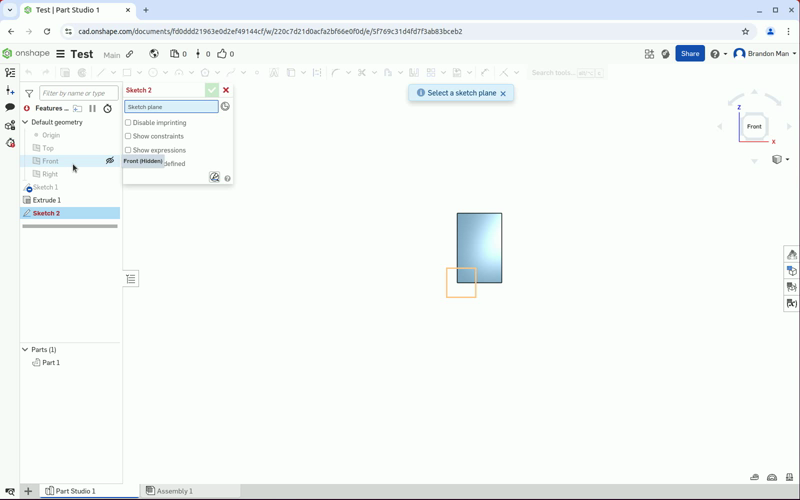
click(73, 163)
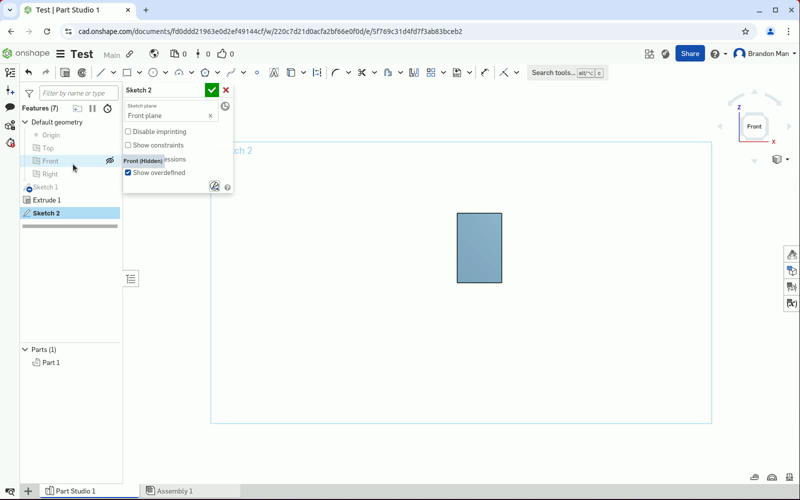
mouse_move(73, 352)
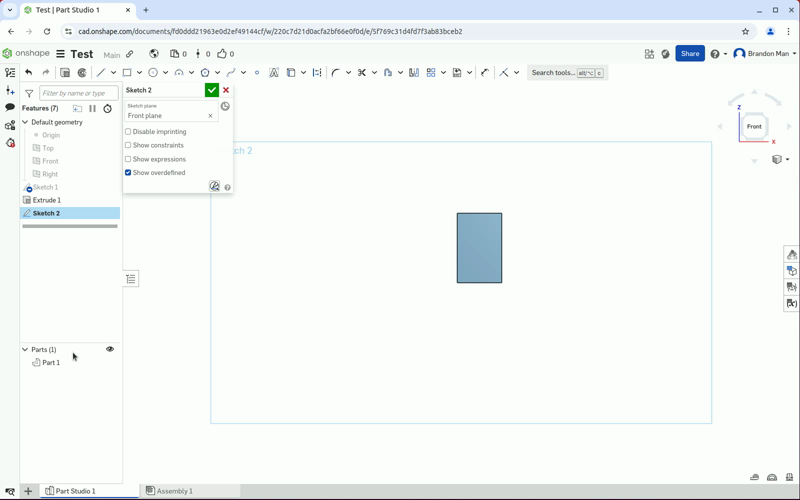
key(y)
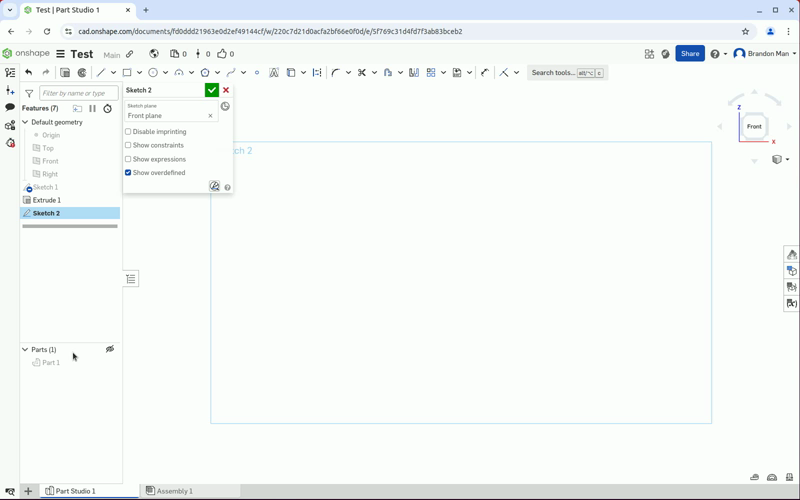
key(l)
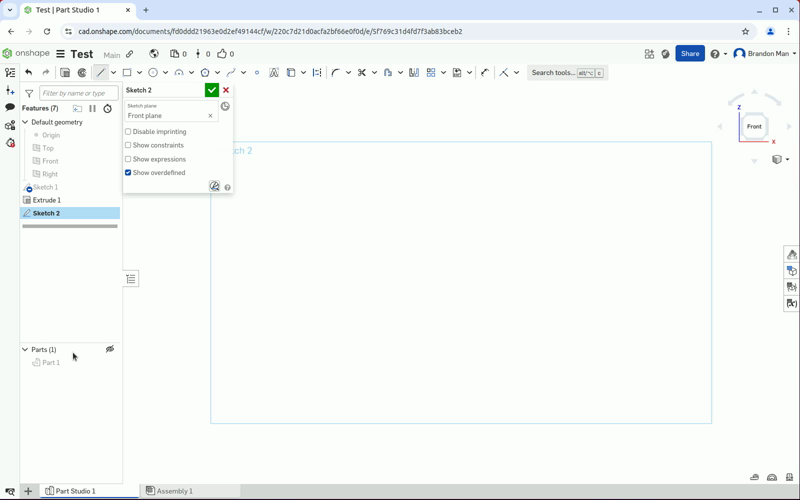
key_down(shift)
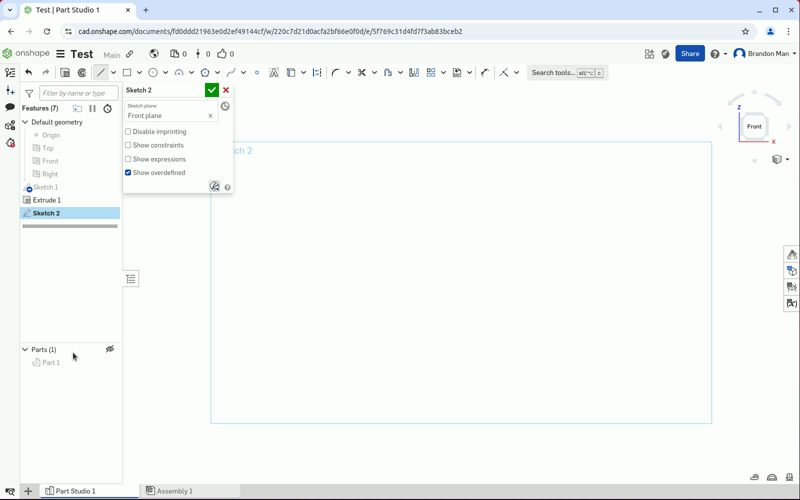
mouse_move(520, 282)
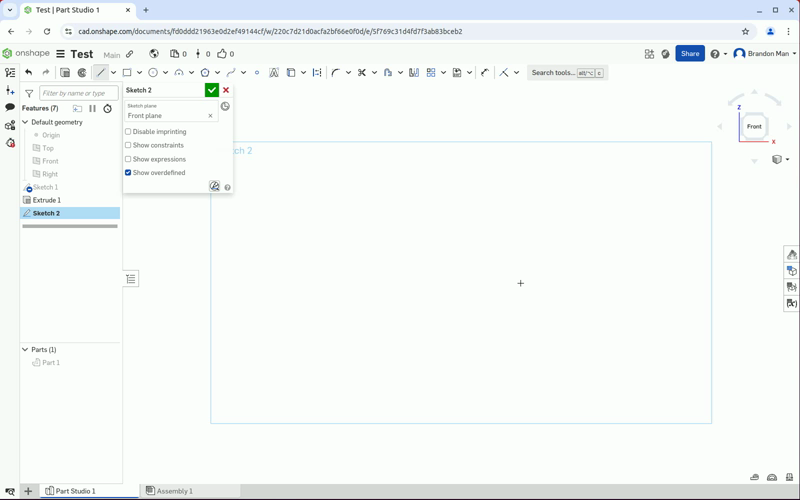
click(520, 282)
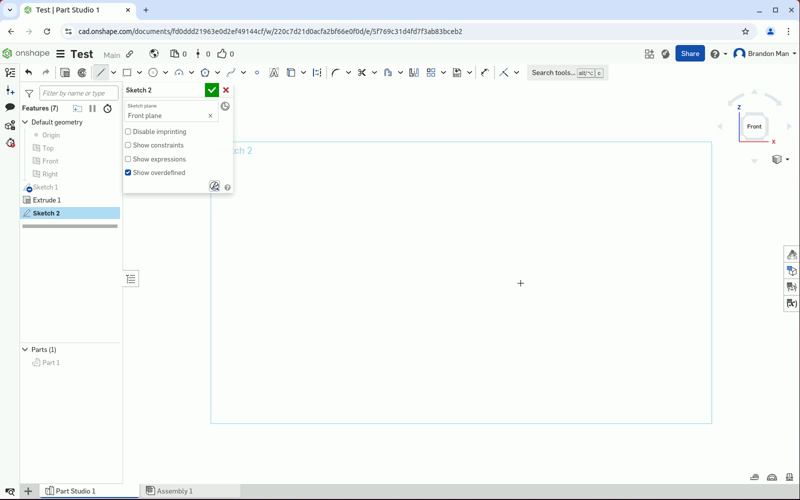
key_up(shift)
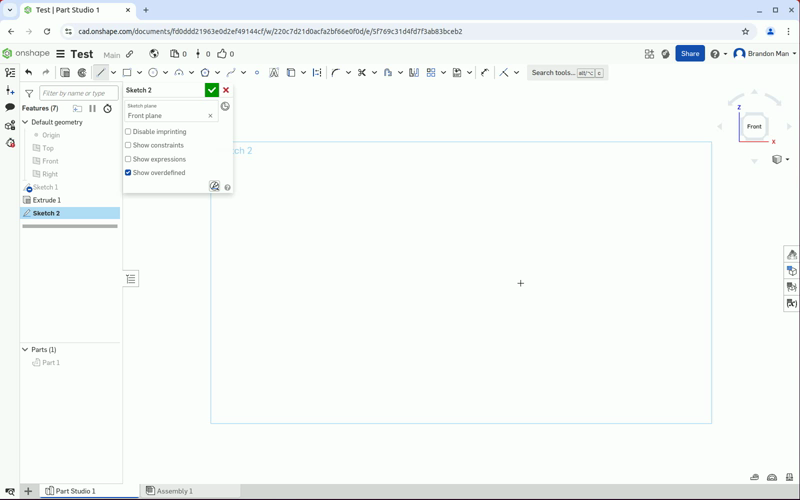
key_down(shift)
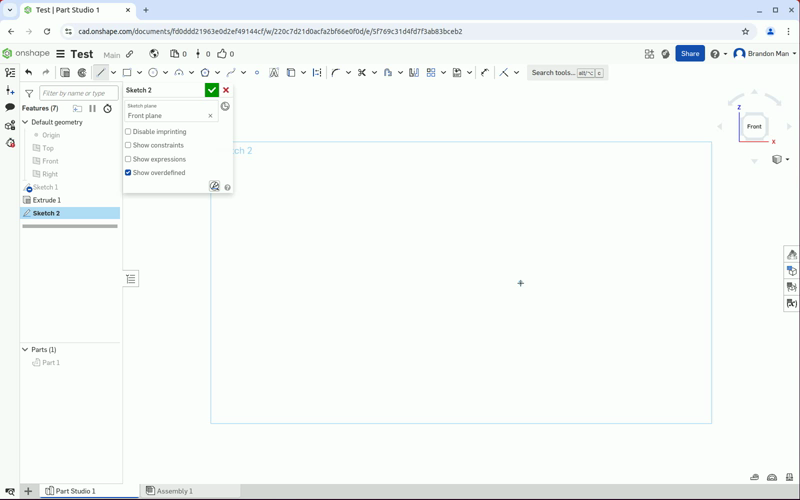
mouse_move(550, 282)
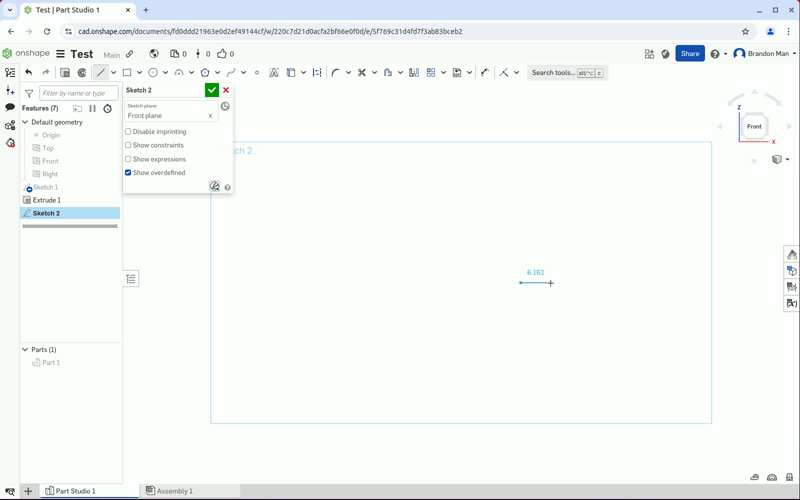
mouse_move(573, 282)
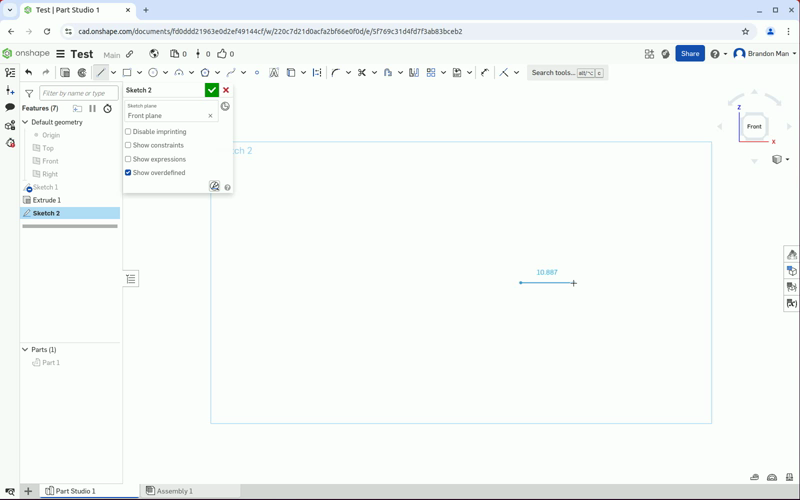
click(573, 282)
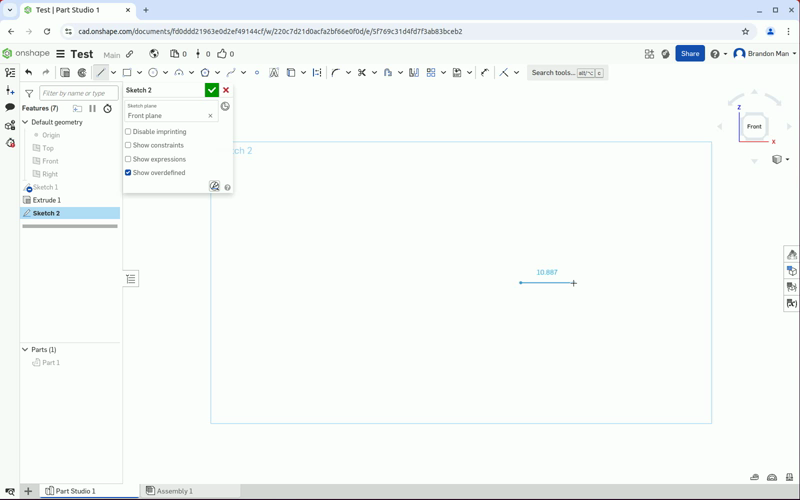
key_up(shift)
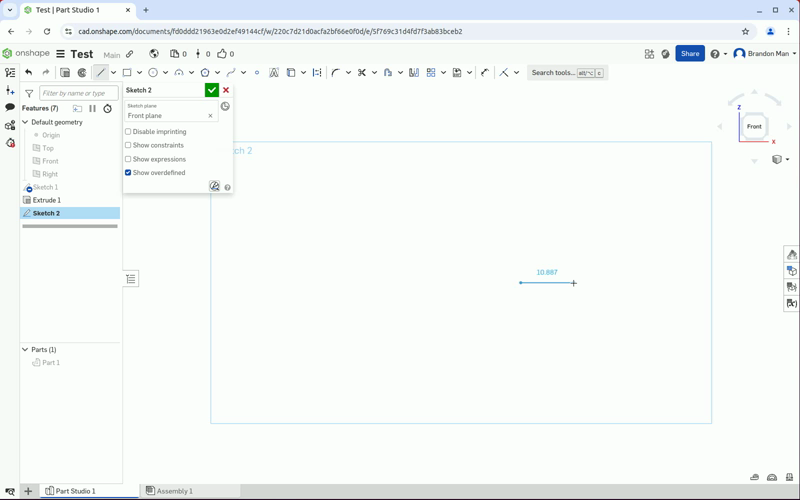
key_down(shift)
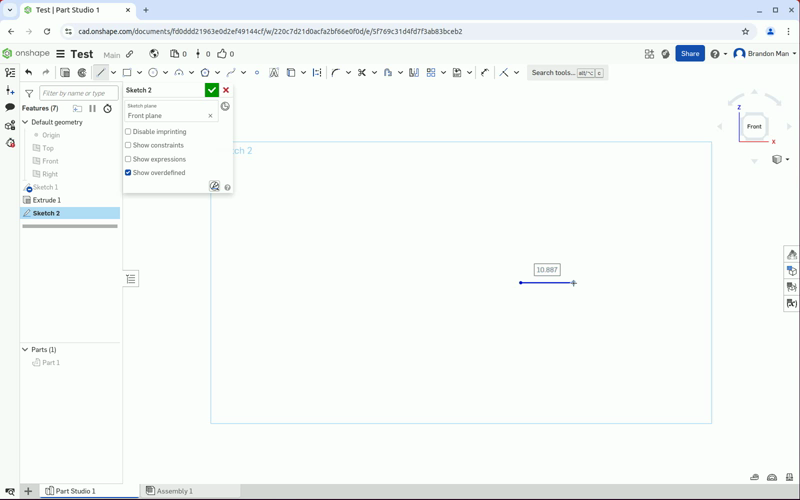
mouse_move(573, 213)
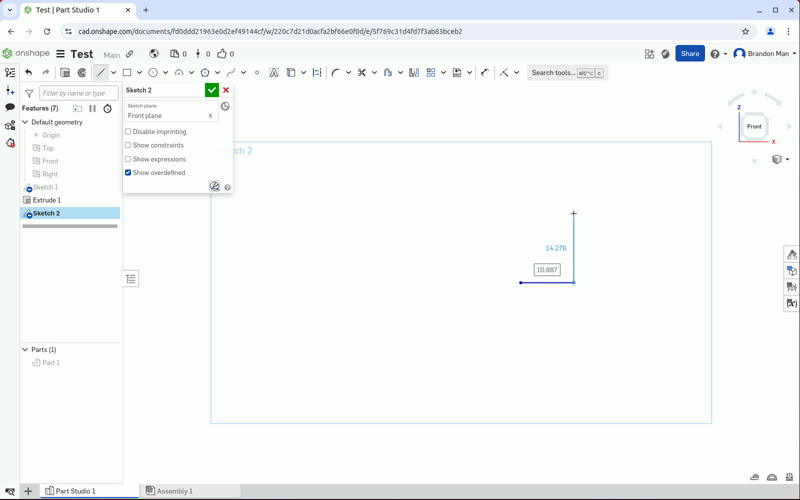
click(573, 213)
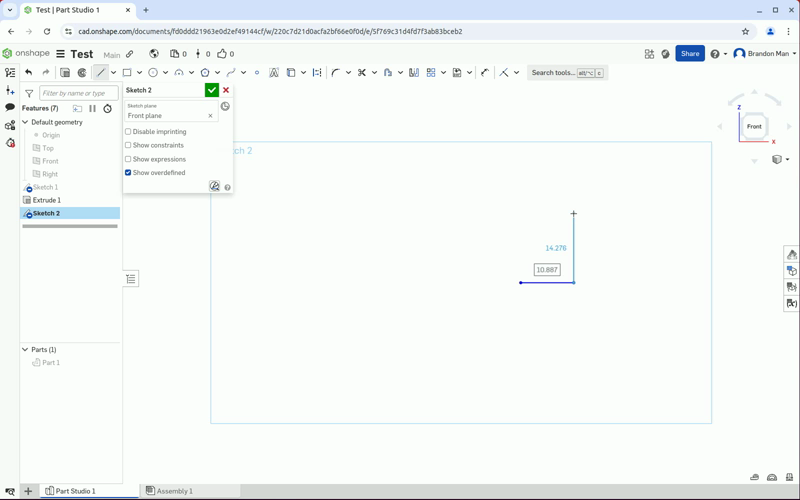
key_up(shift)
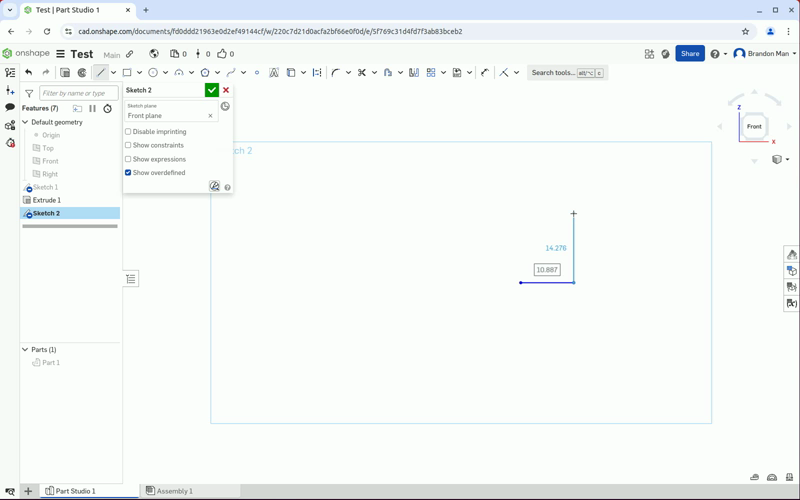
key_down(shift)
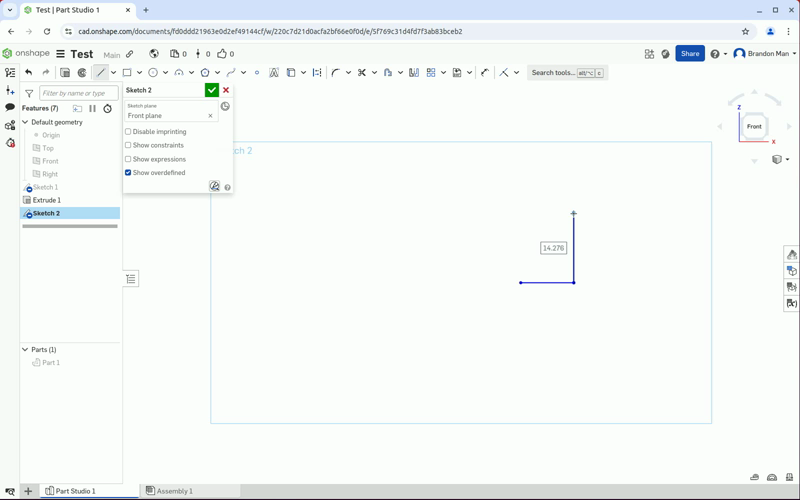
mouse_move(589, 213)
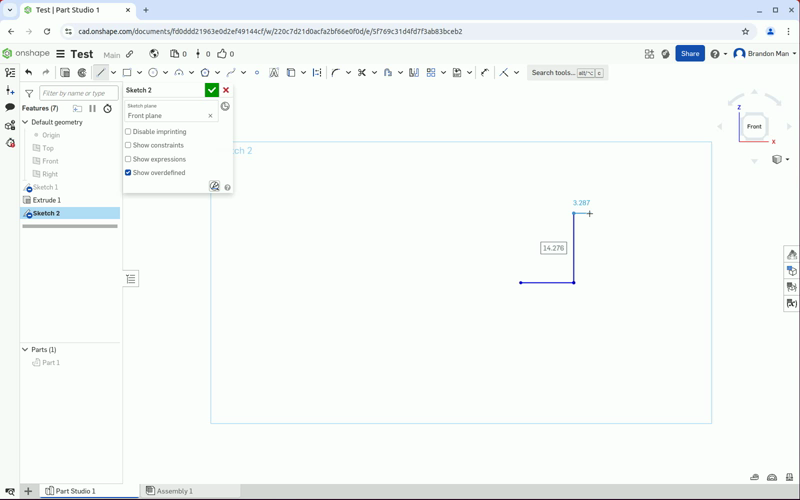
mouse_move(520, 213)
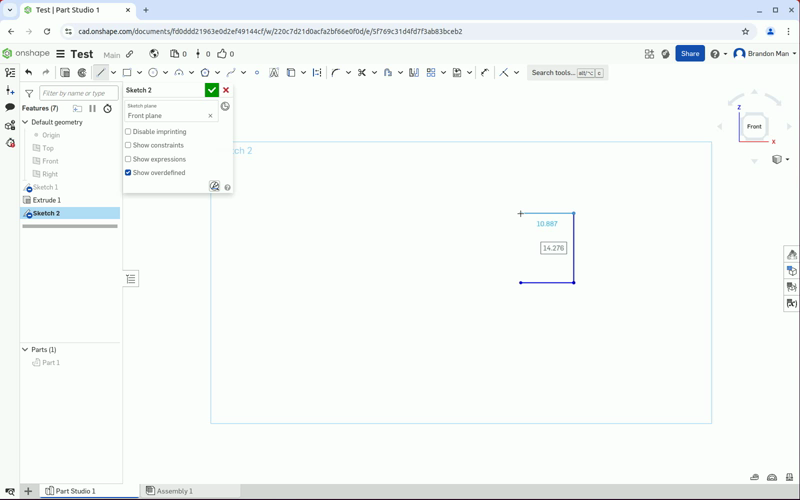
click(520, 213)
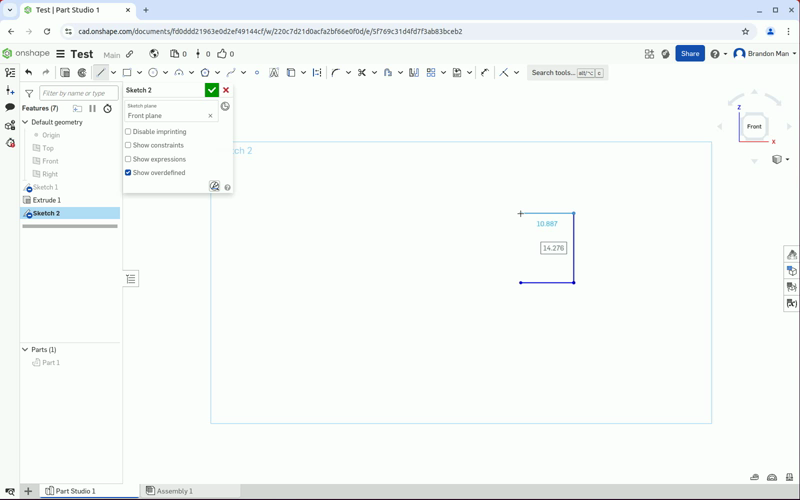
key_up(shift)
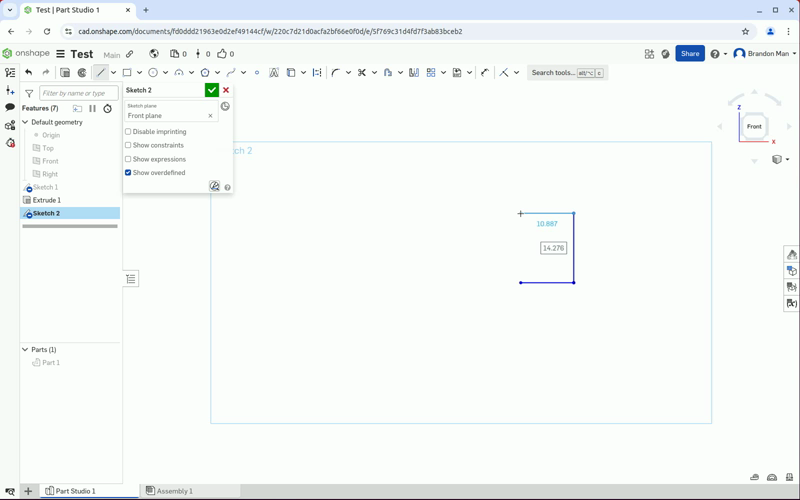
key_down(shift)
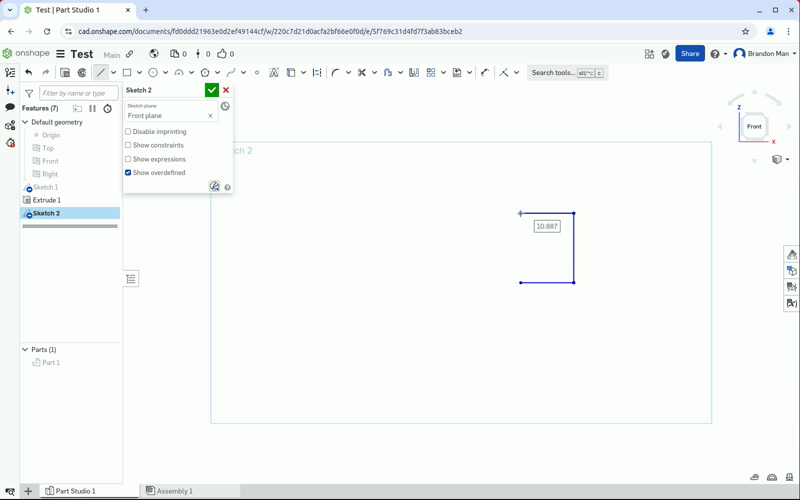
mouse_move(520, 282)
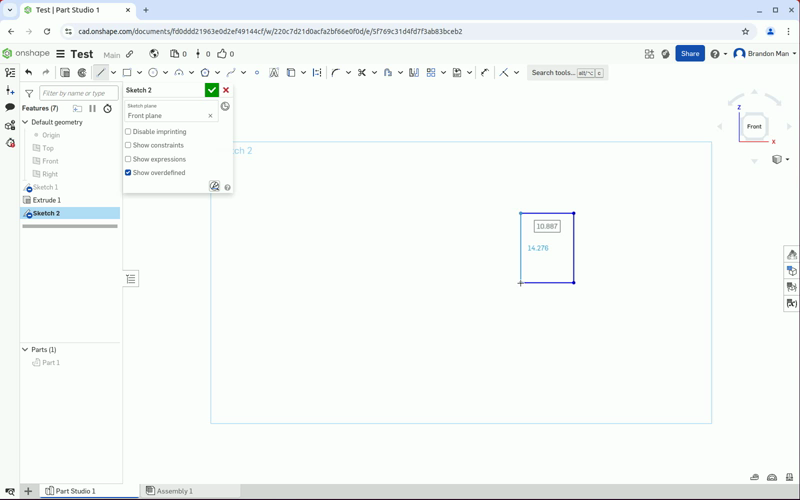
key_up(shift)
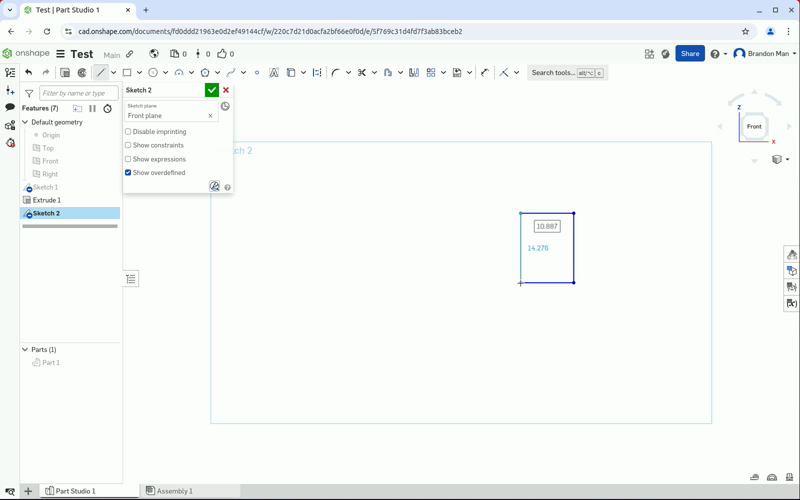
click(520, 282)
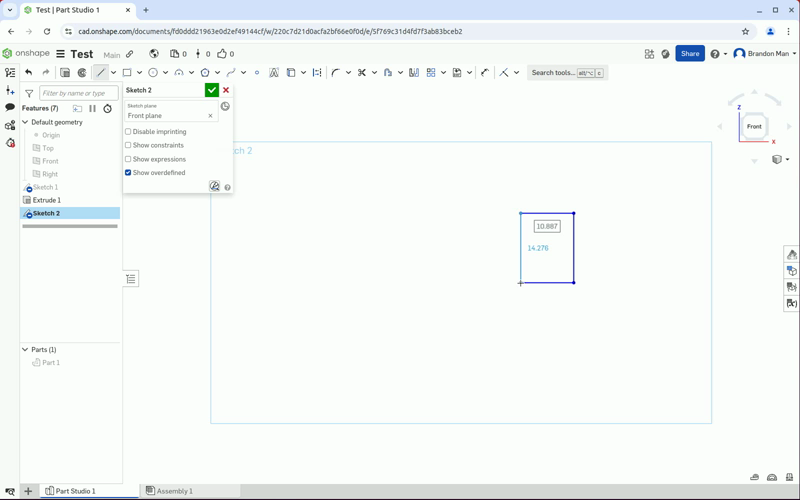
key(esc)
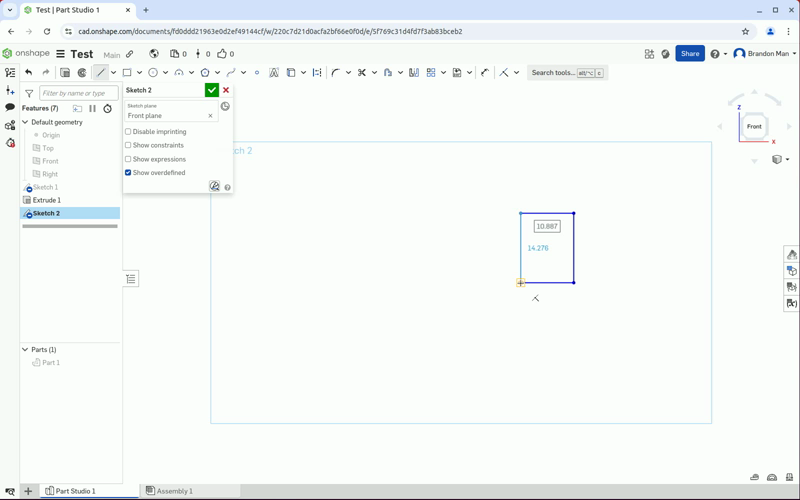
mouse_move(526, 263)
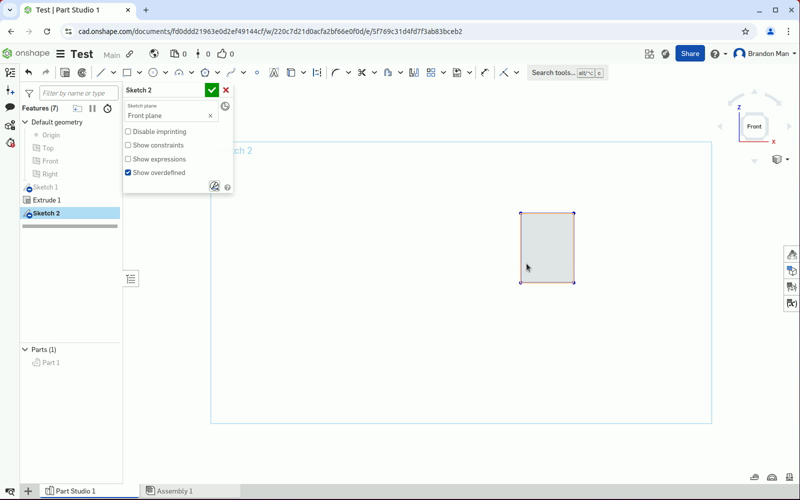
click(526, 263)
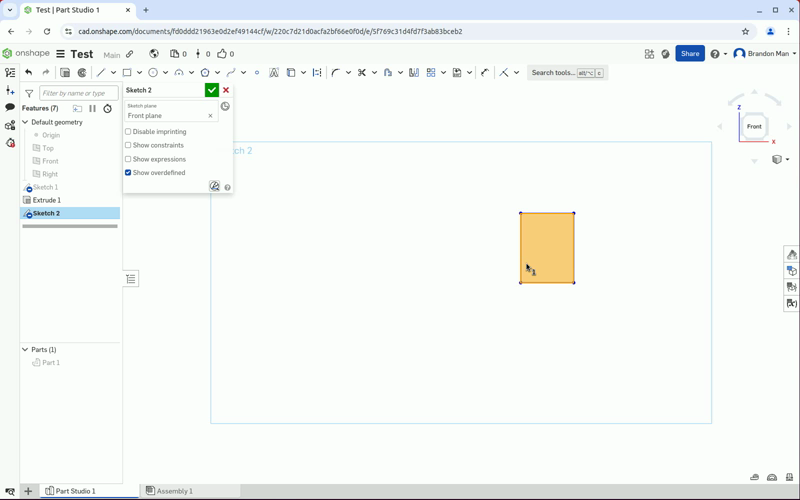
mouse_move(73, 352)
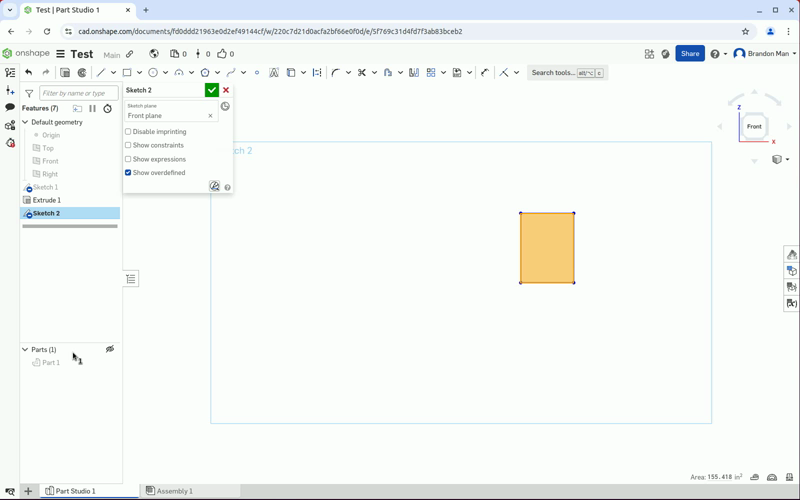
key(shift+y)
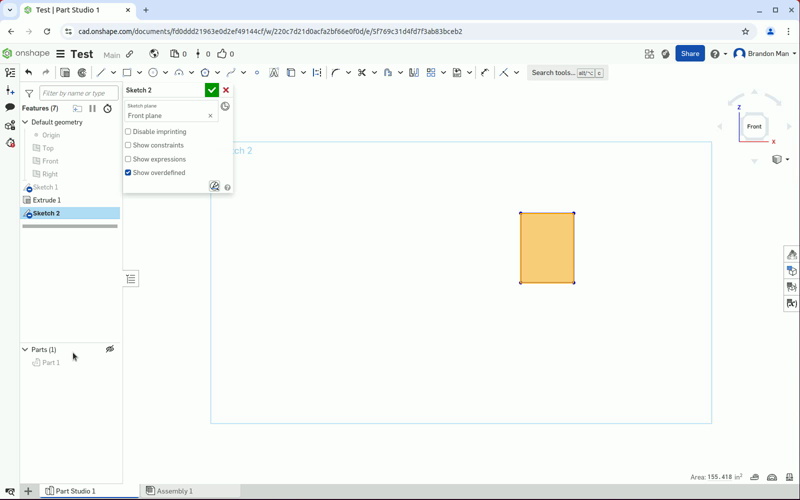
key(shift+e)
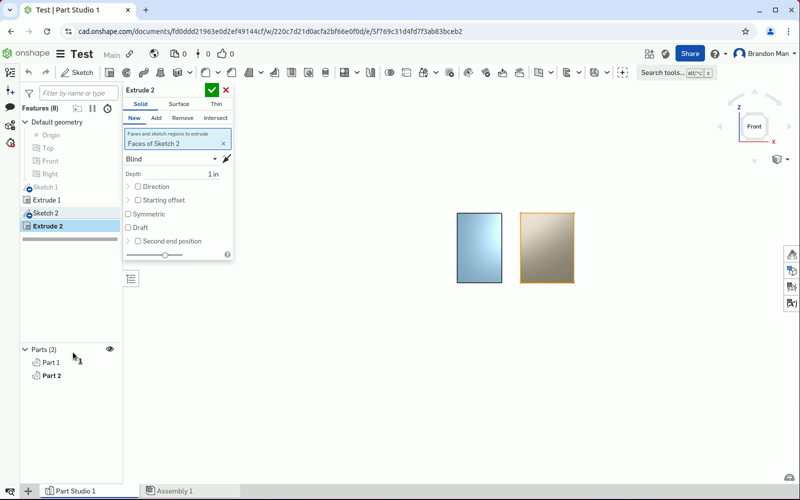
mouse_move(143, 106)
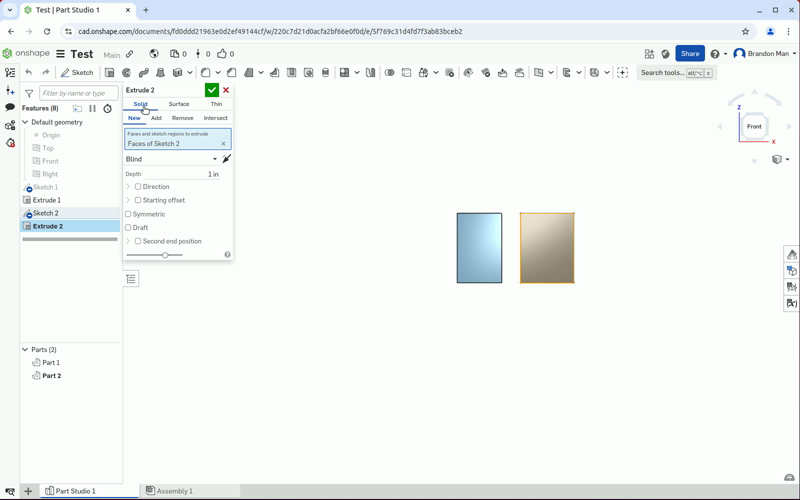
click(143, 106)
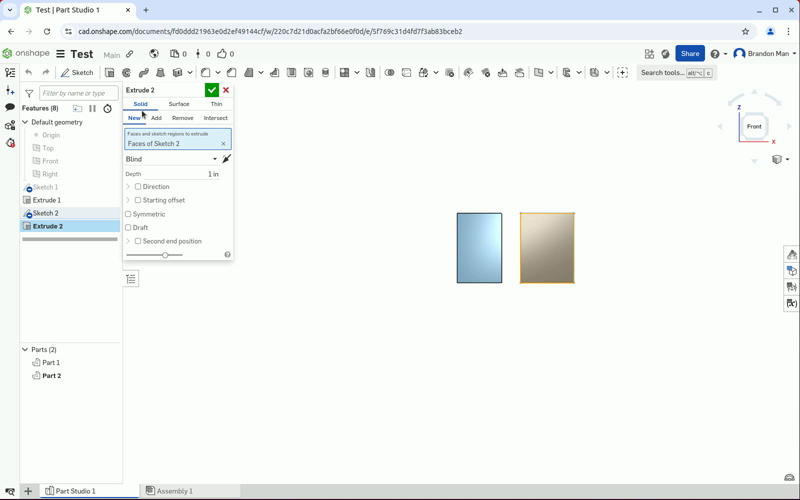
mouse_move(137, 120)
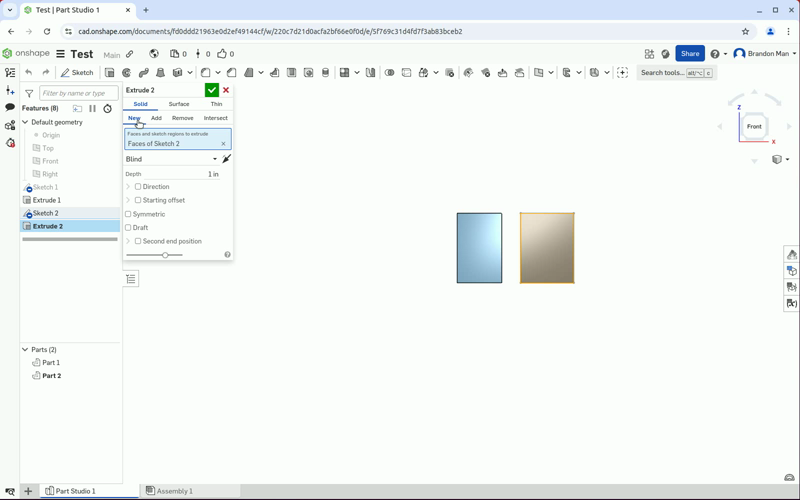
click(137, 120)
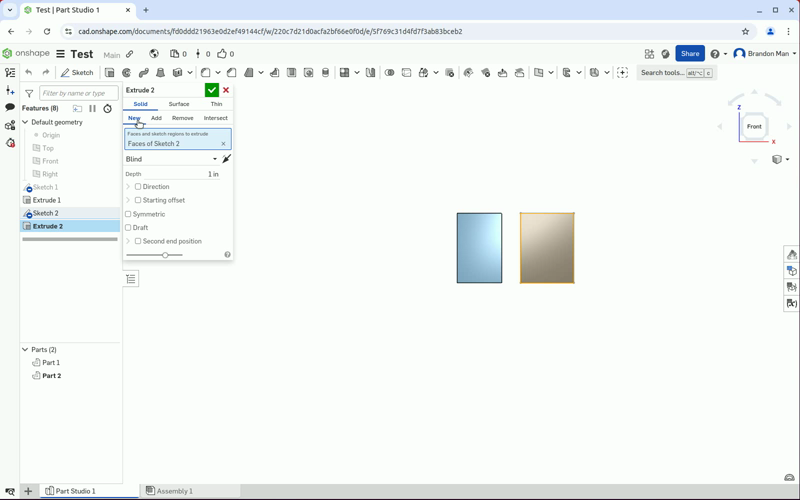
key(tab, 4)
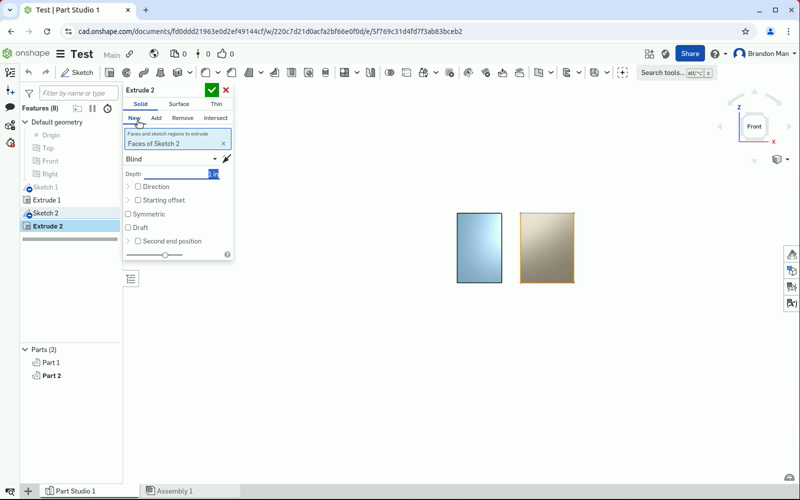
text(-0.241)
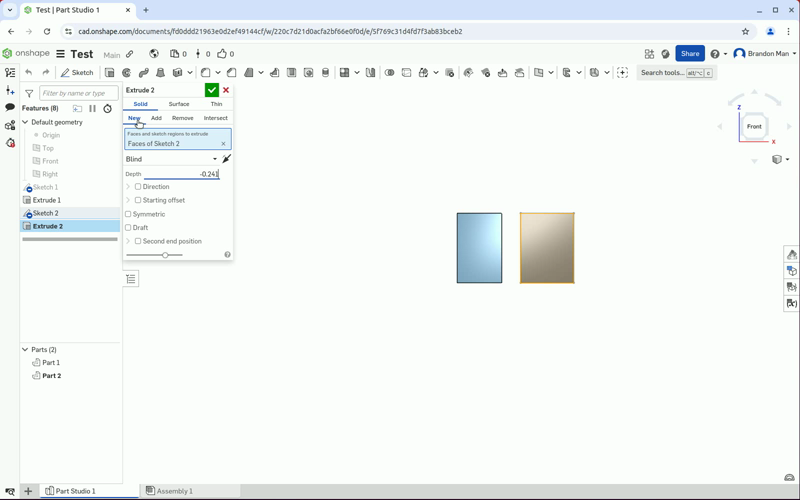
key(enter)
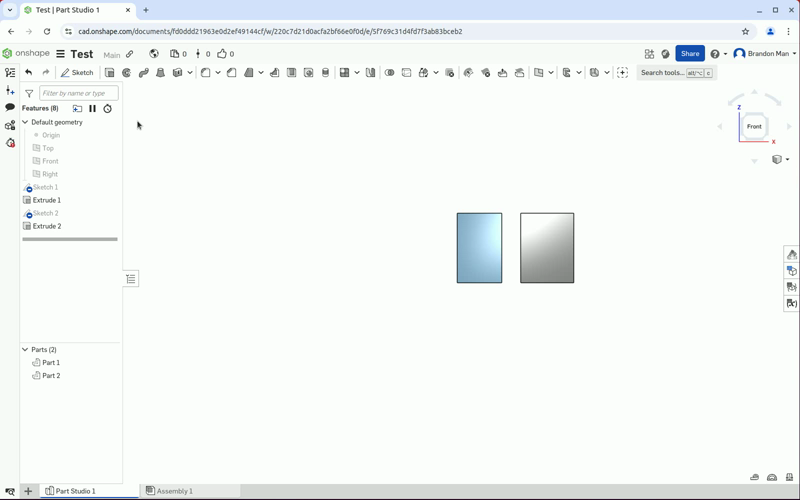
key(shift+h)
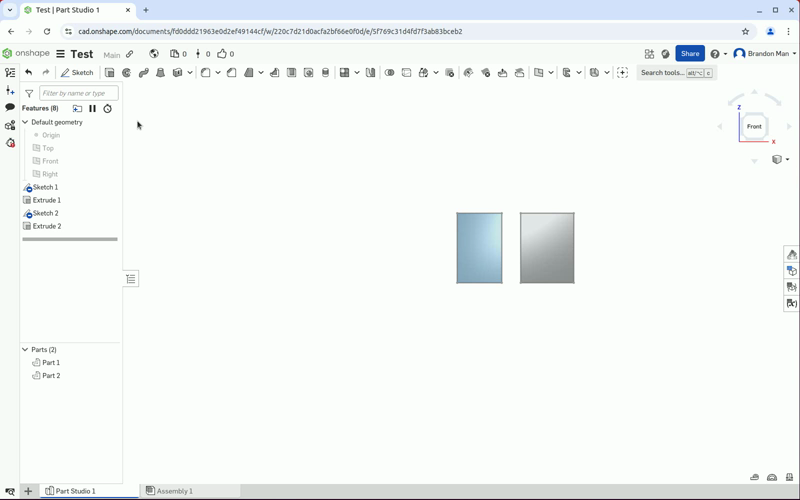
key(shift+h)
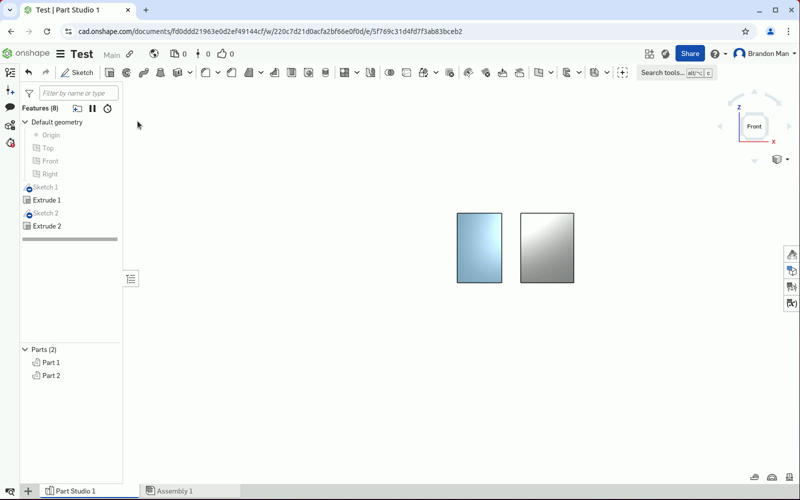
mouse_move(73, 189)
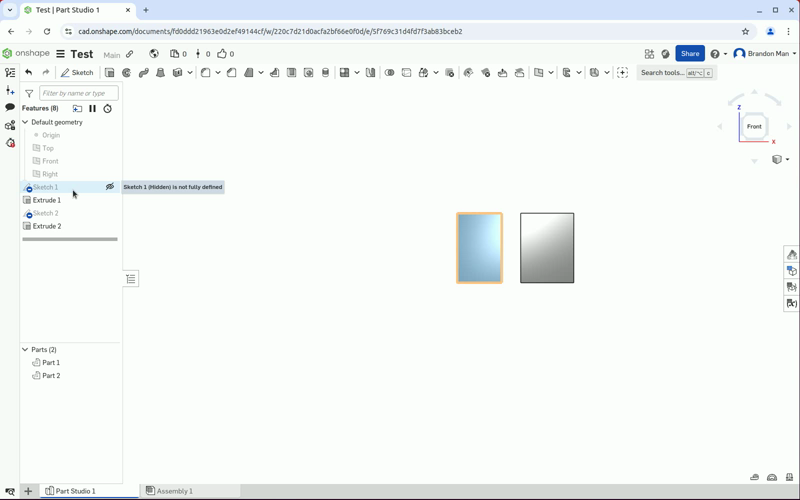
click(73, 189)
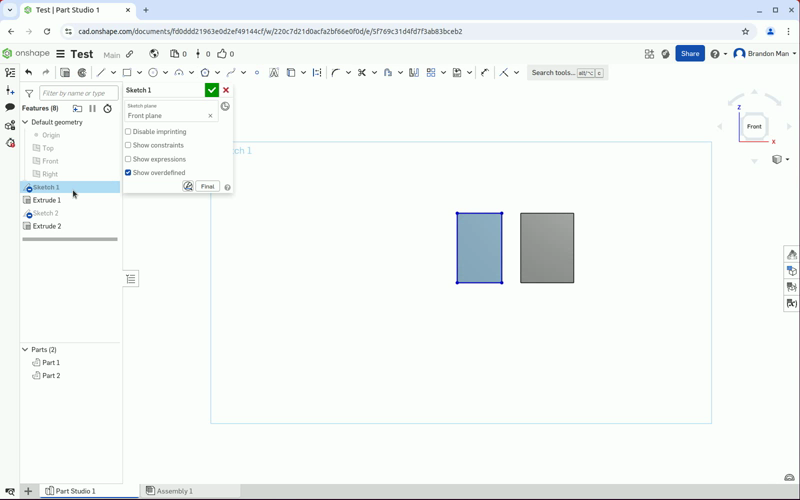
mouse_move(229, 92)
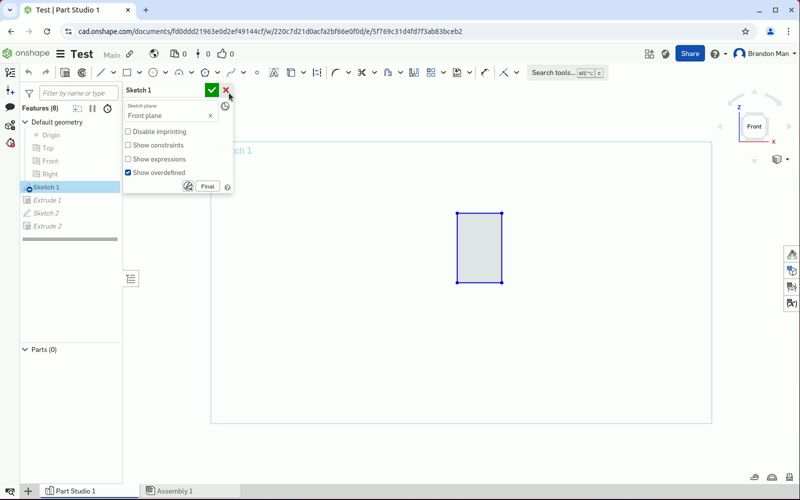
click(229, 92)
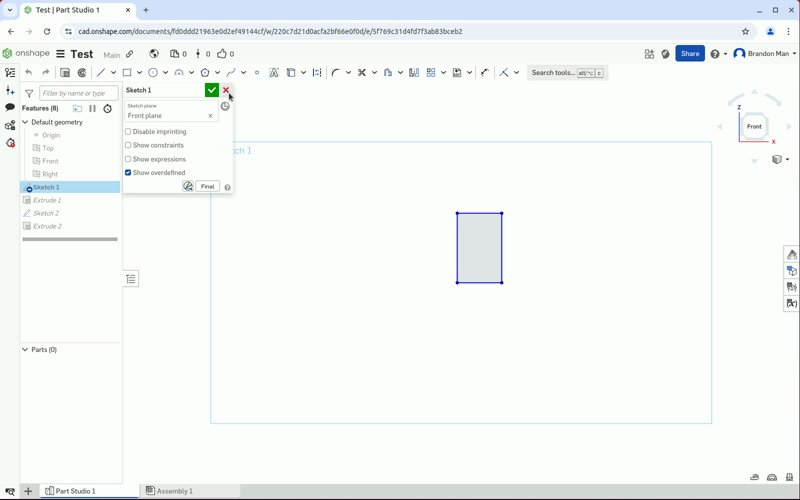
key(shift+s)
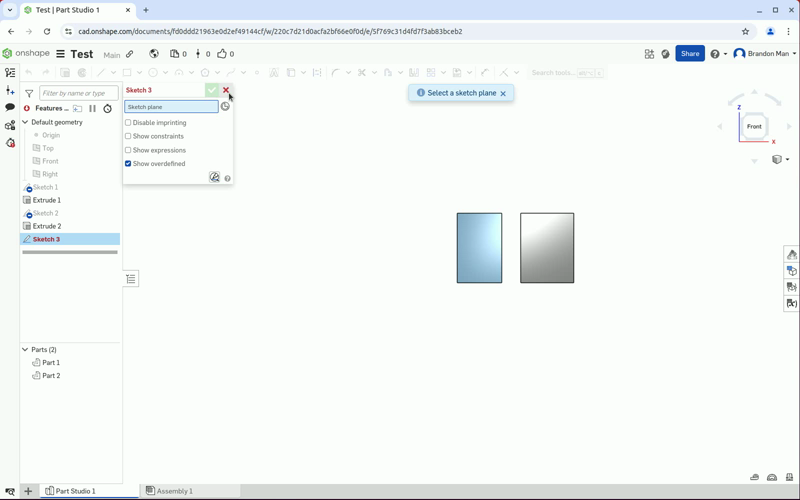
mouse_move(73, 163)
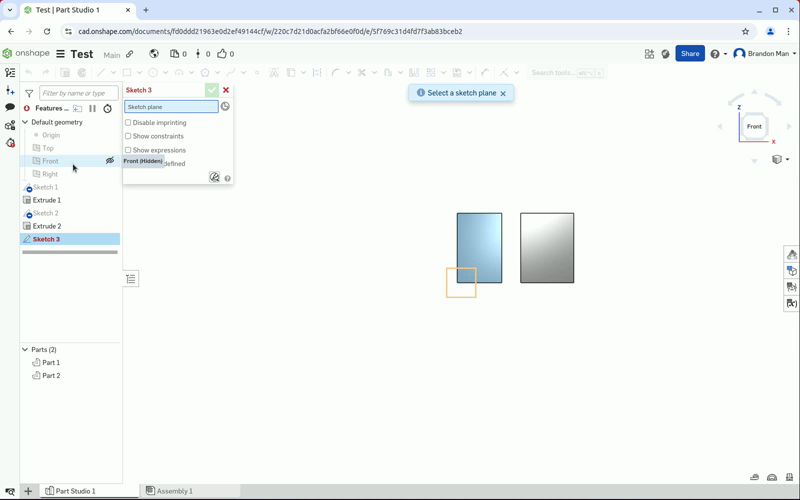
click(73, 163)
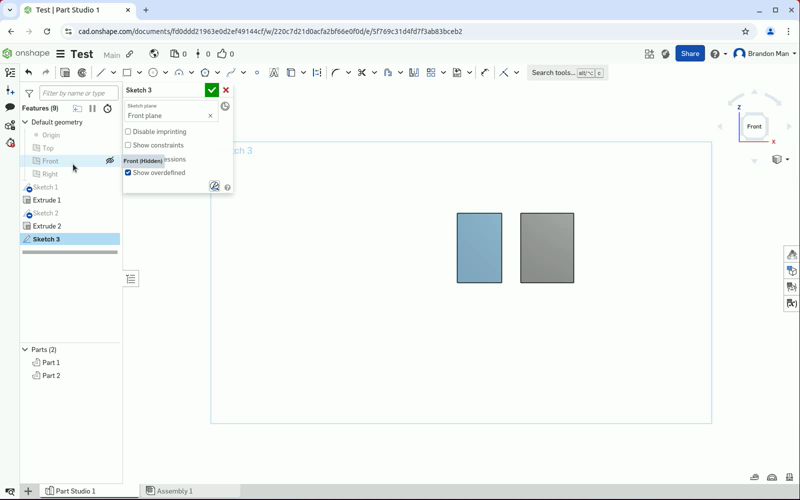
mouse_move(73, 352)
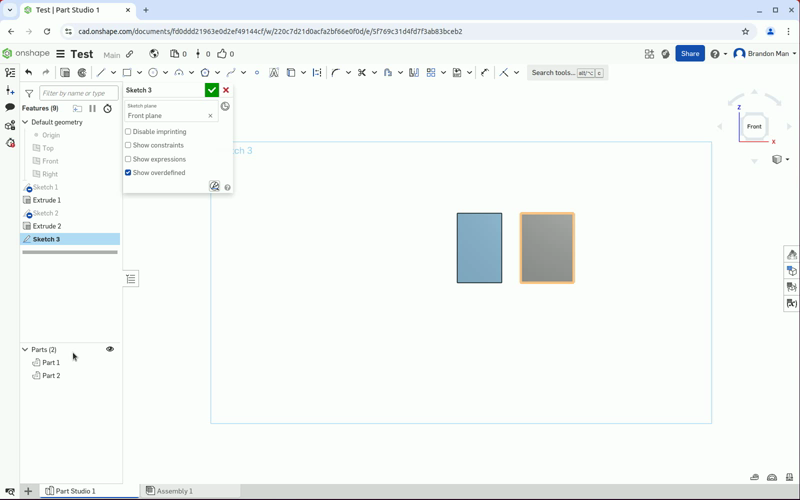
key(y)
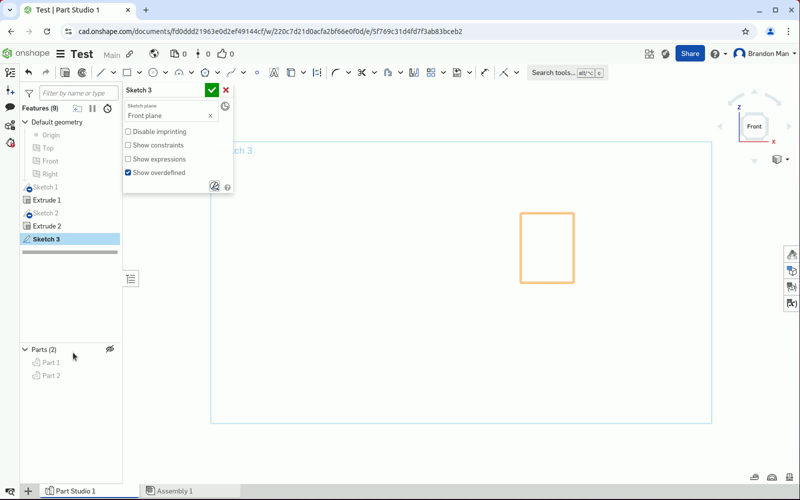
key(l)
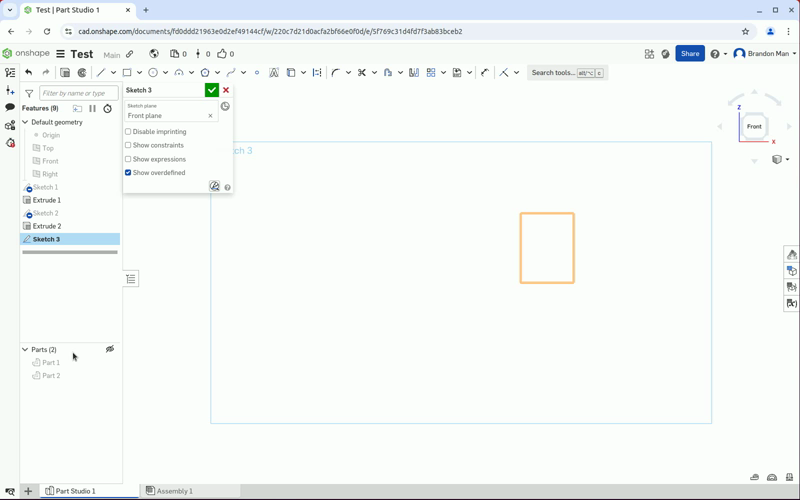
key_down(shift)
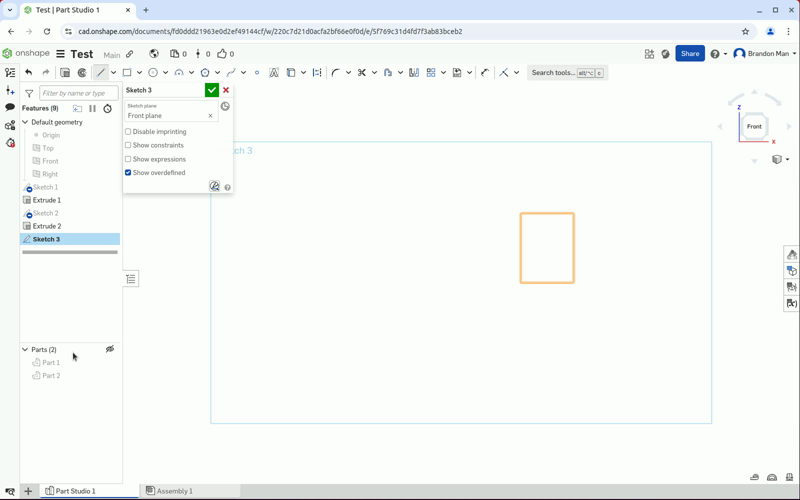
mouse_move(403, 282)
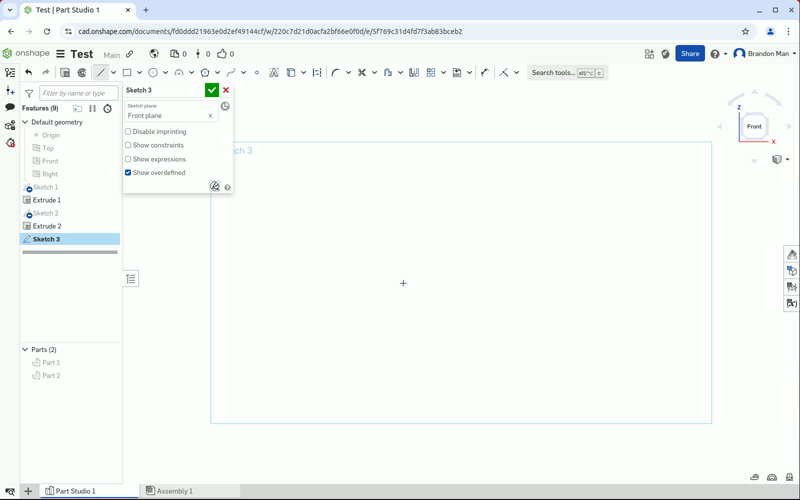
click(403, 282)
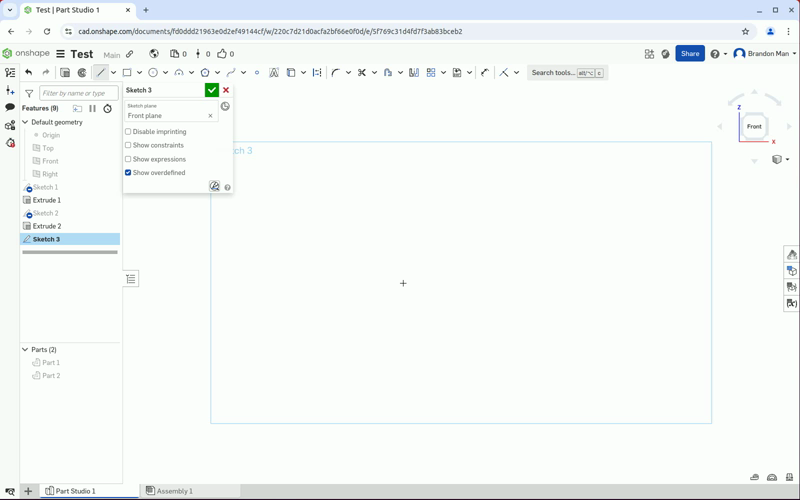
key_up(shift)
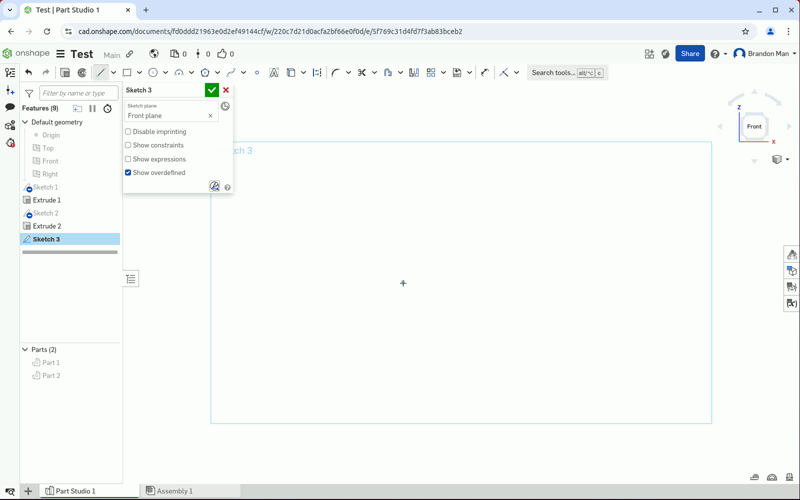
key_down(shift)
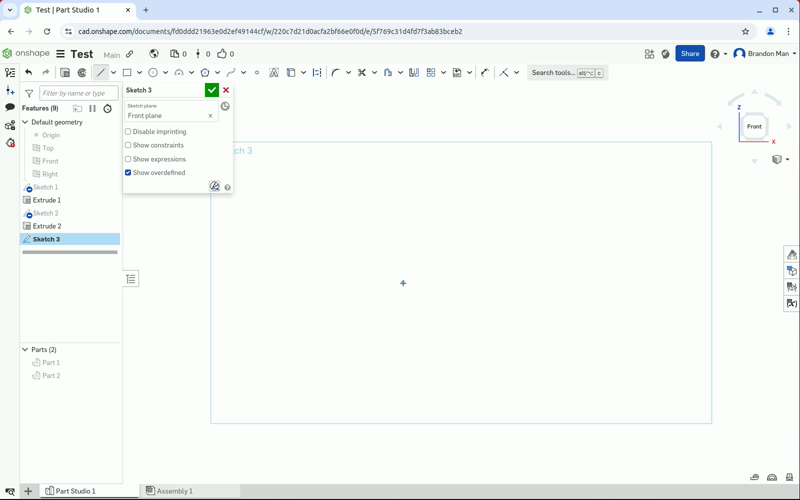
mouse_move(433, 282)
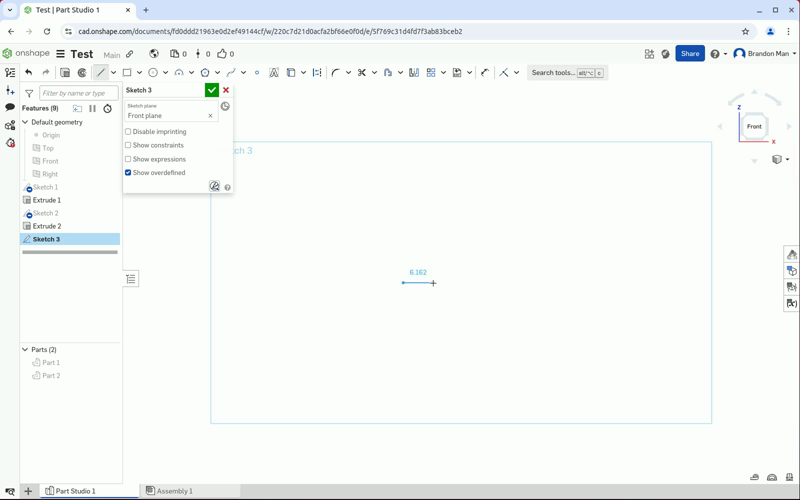
mouse_move(419, 282)
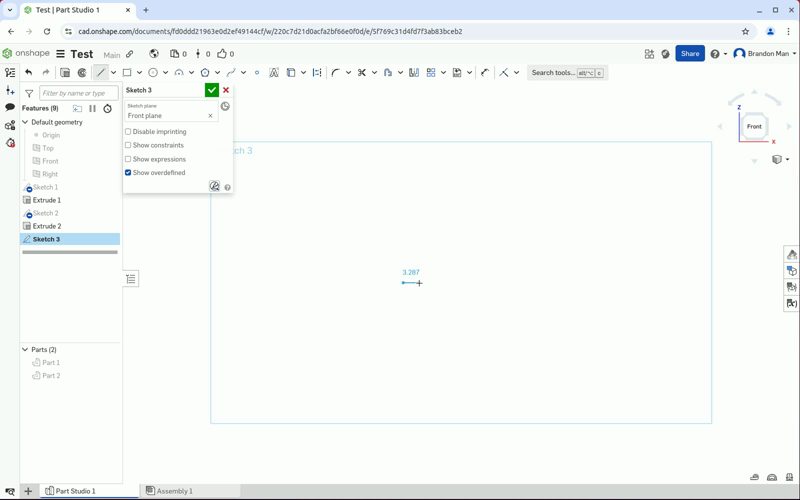
click(419, 282)
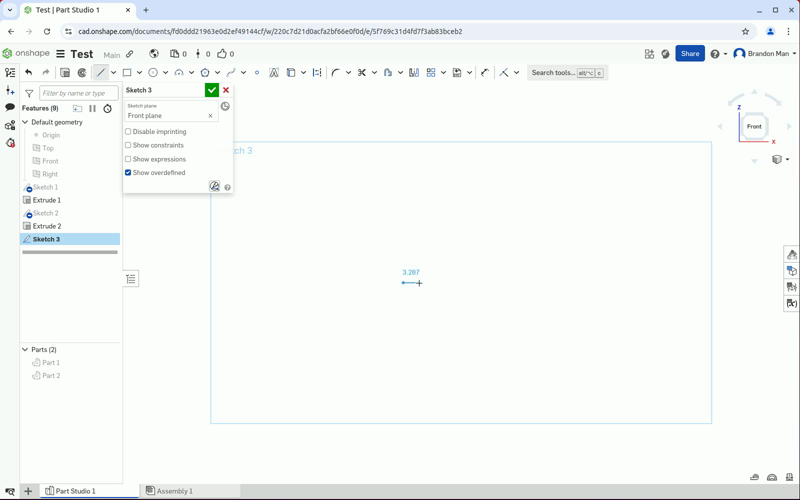
key_up(shift)
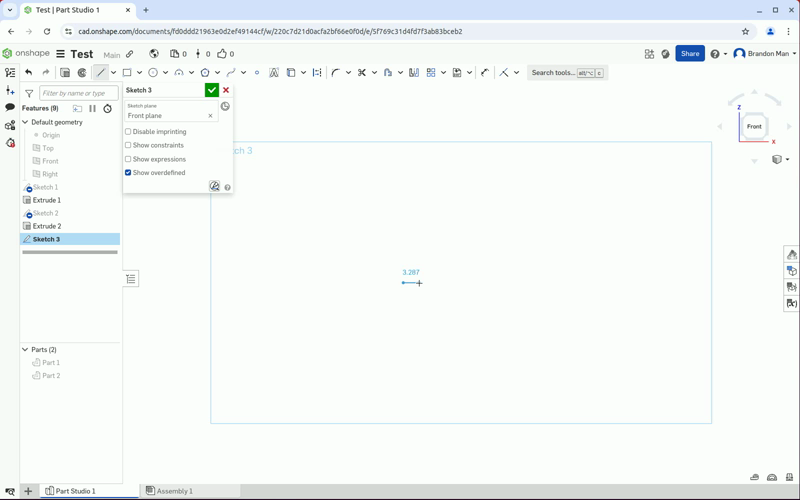
key_down(shift)
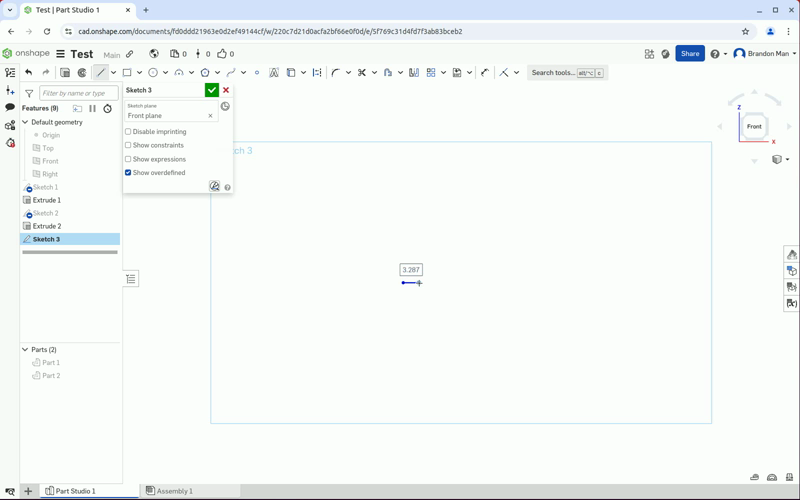
mouse_move(449, 282)
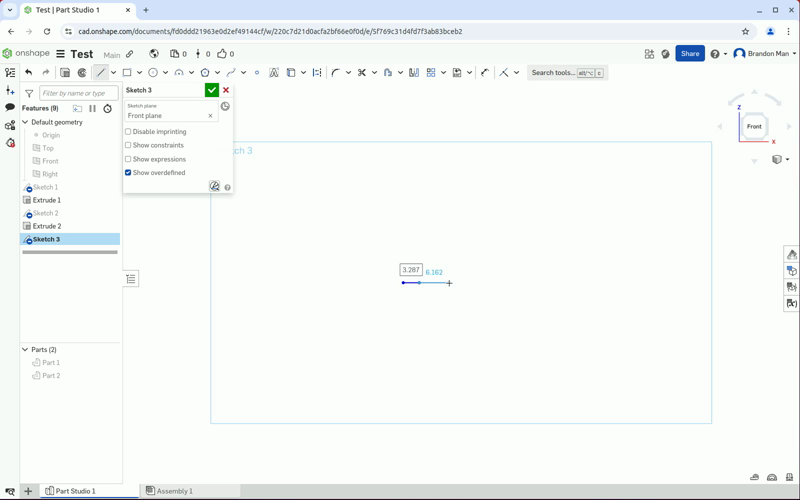
mouse_move(419, 241)
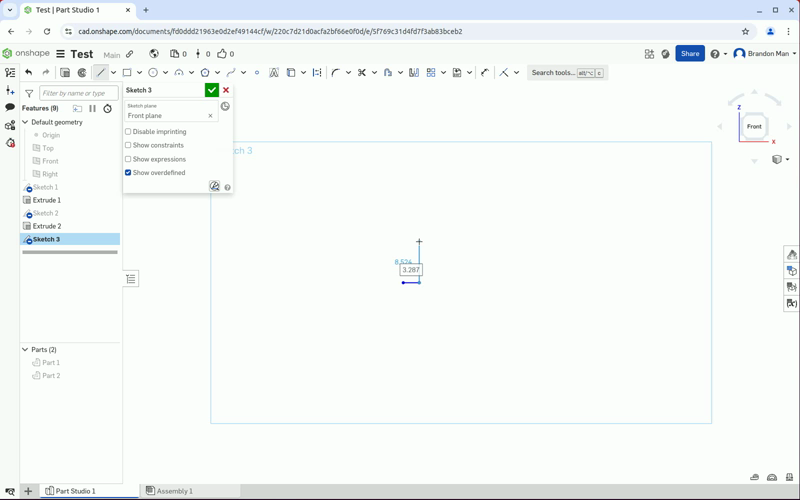
click(419, 241)
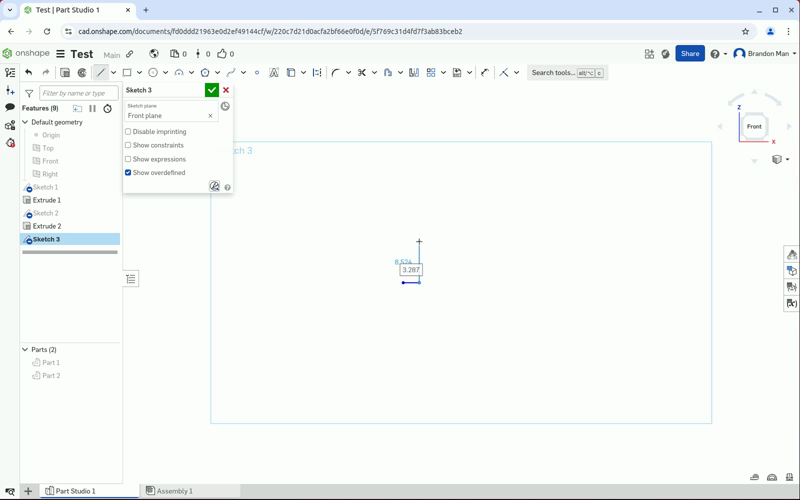
key_up(shift)
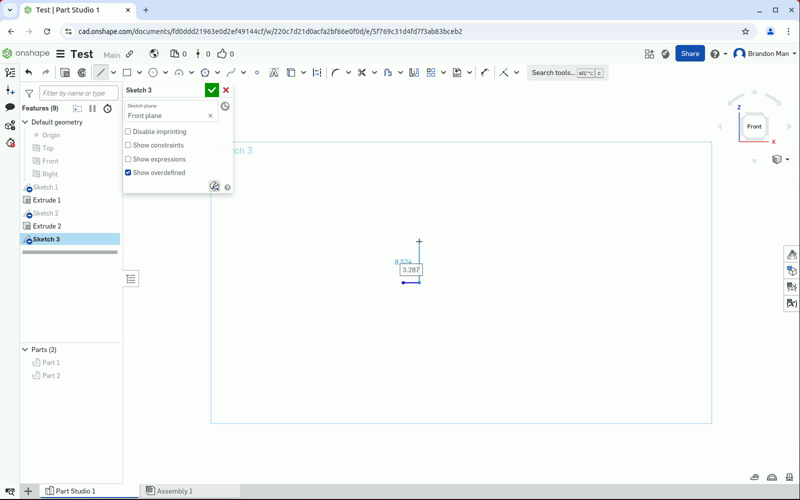
key_down(shift)
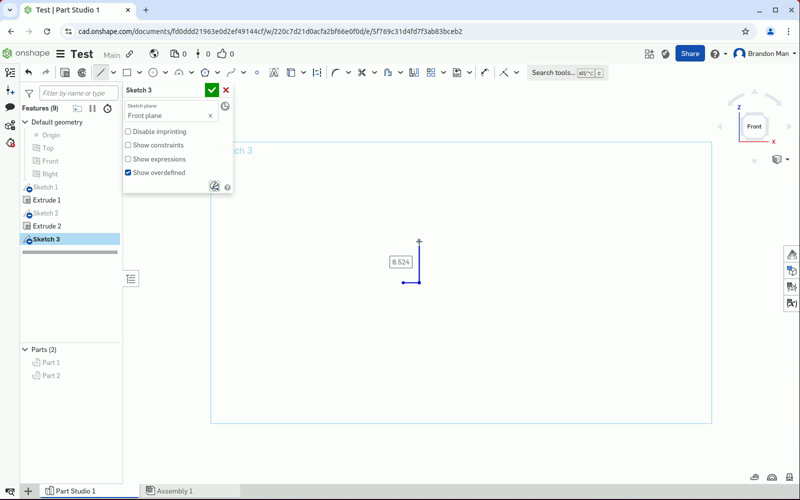
mouse_move(449, 241)
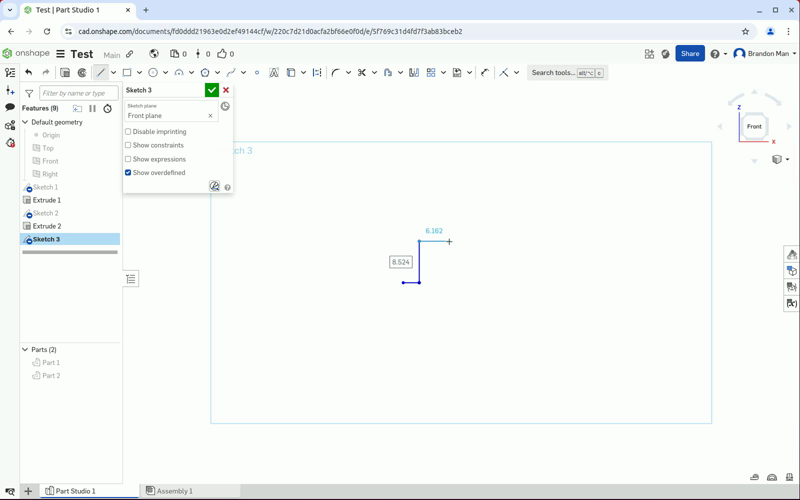
mouse_move(403, 241)
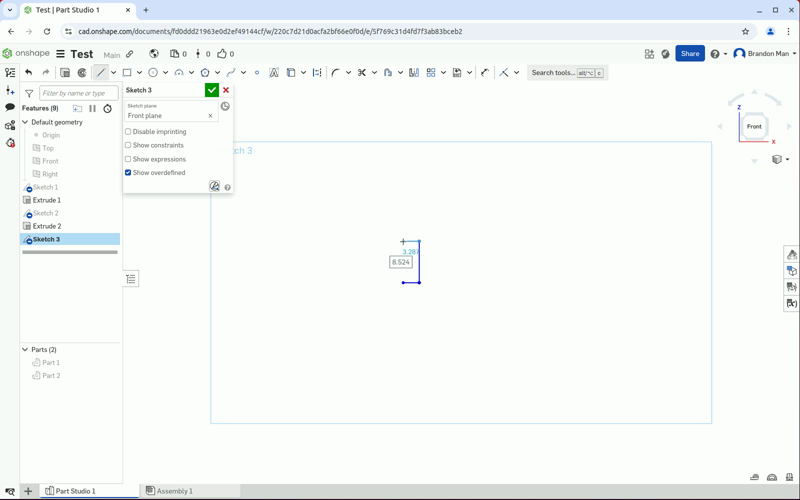
click(403, 241)
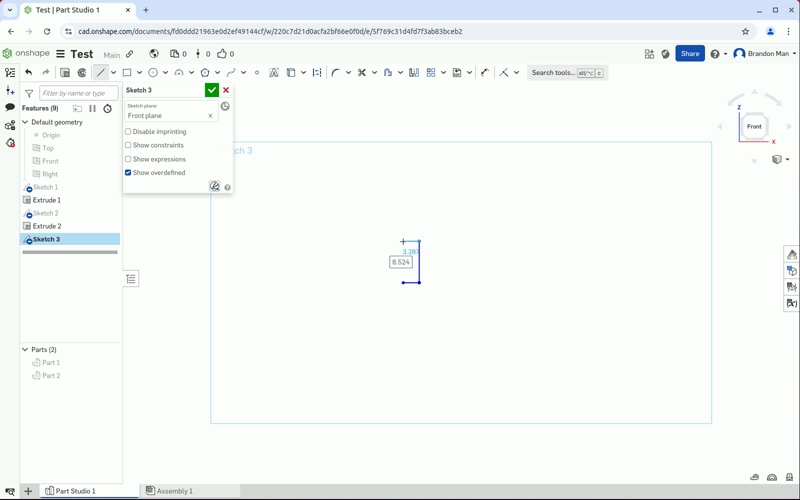
key_up(shift)
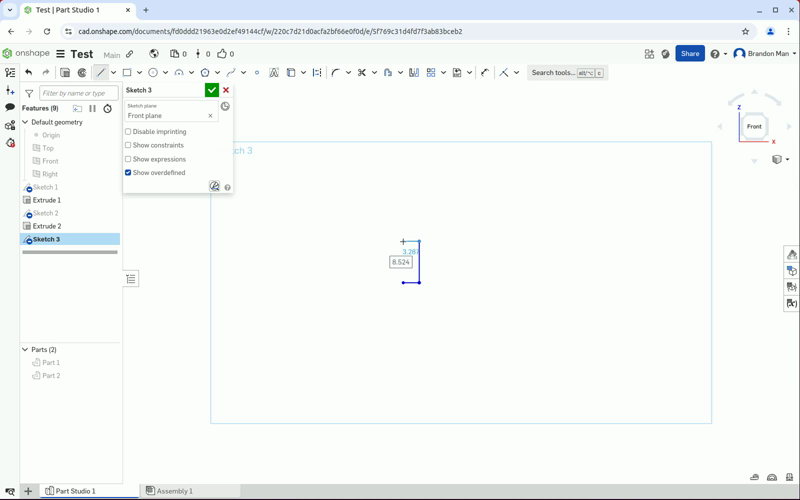
mouse_move(433, 241)
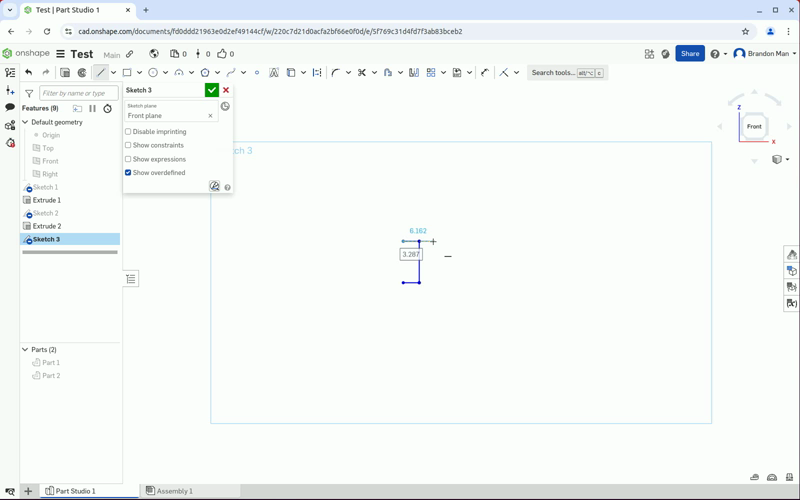
key_down(shift)
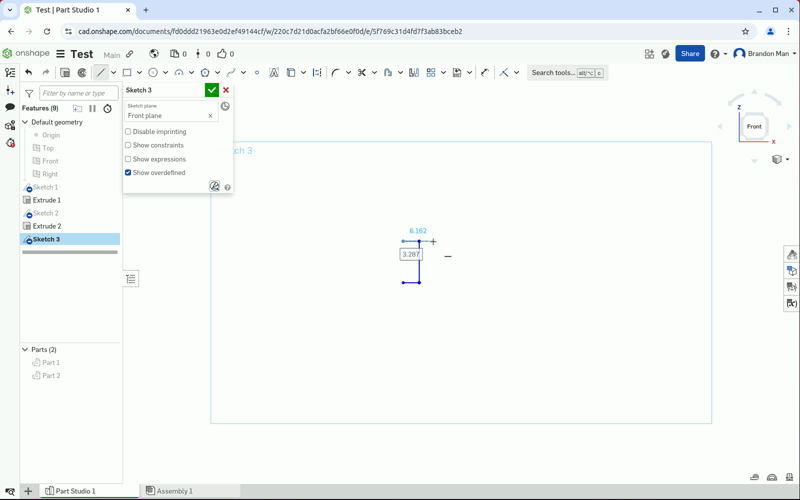
mouse_move(403, 282)
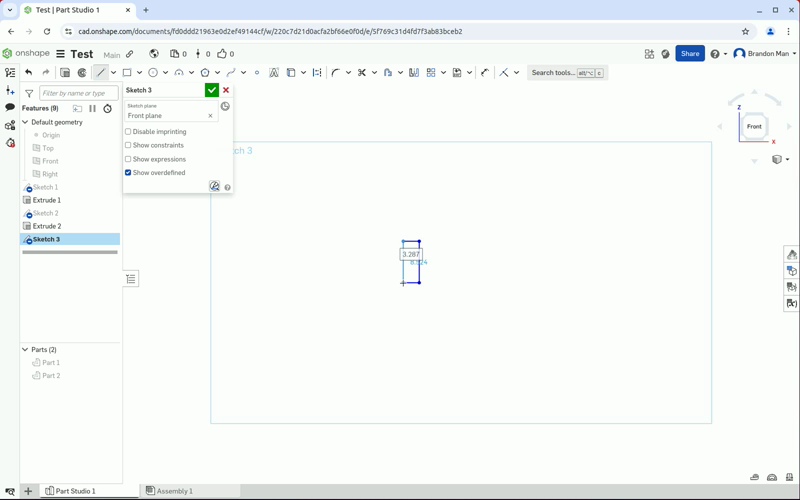
key_up(shift)
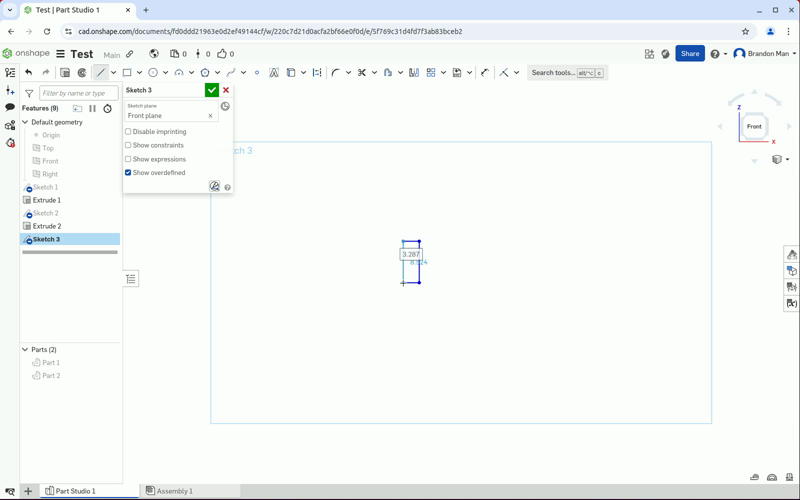
click(403, 282)
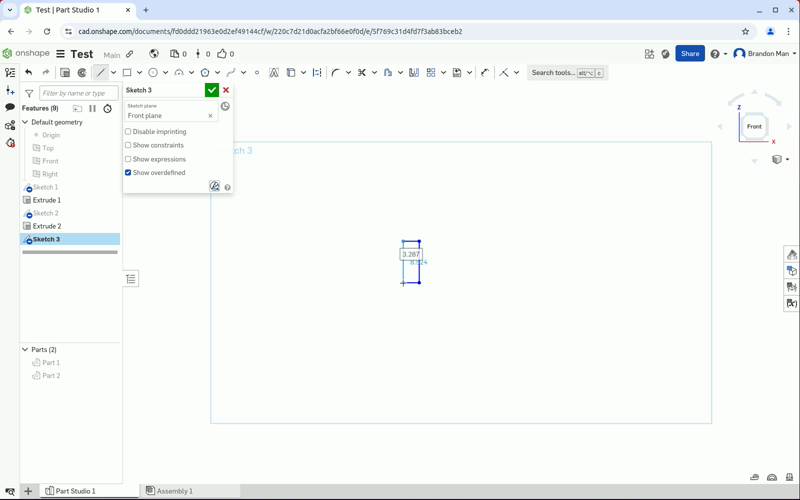
key(esc)
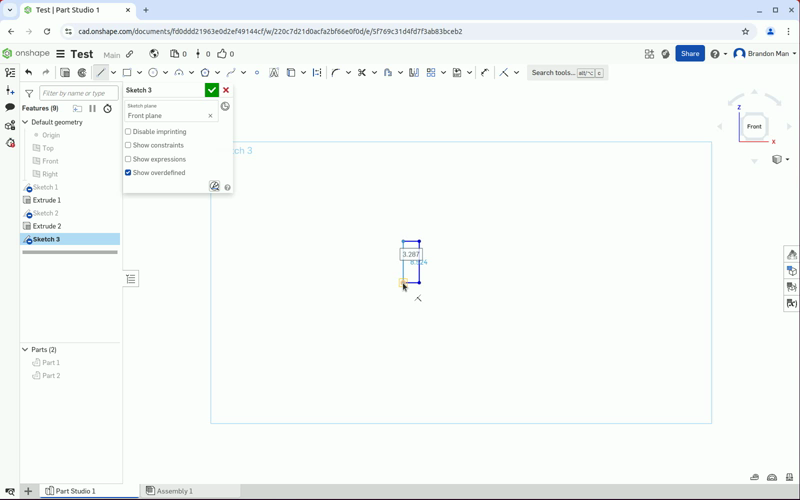
mouse_move(403, 262)
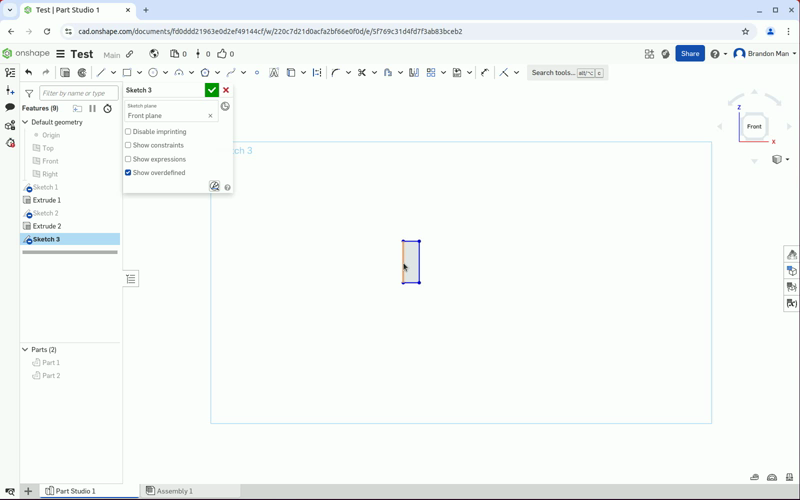
scroll(6)
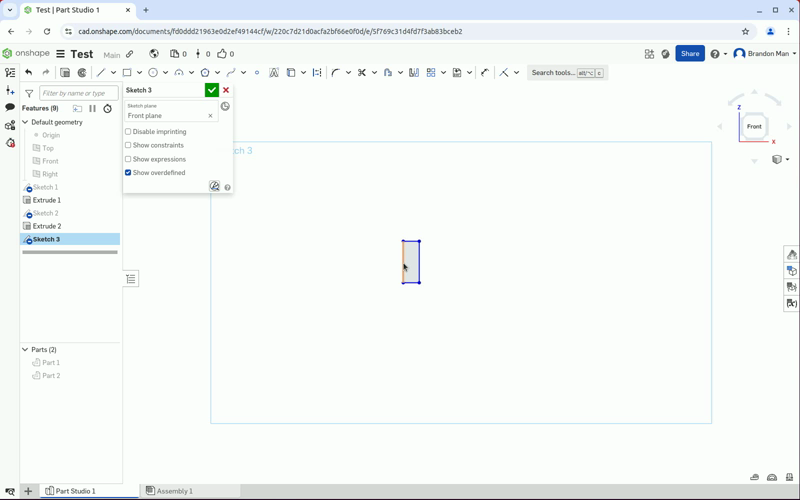
scroll(6)
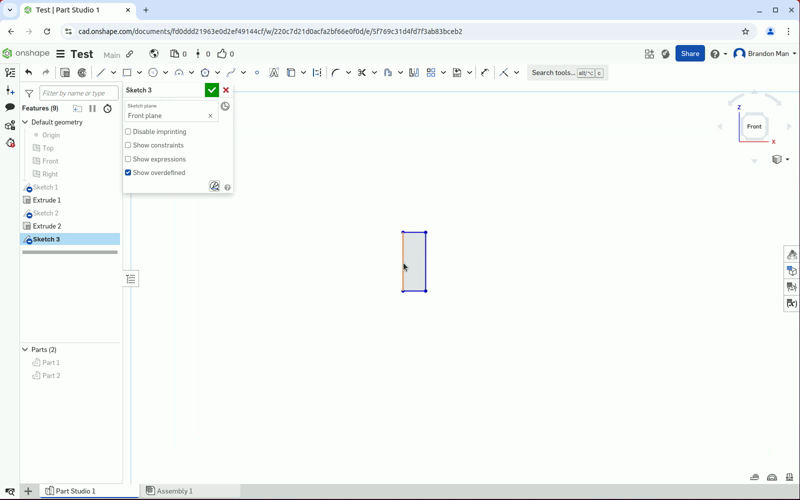
scroll(6)
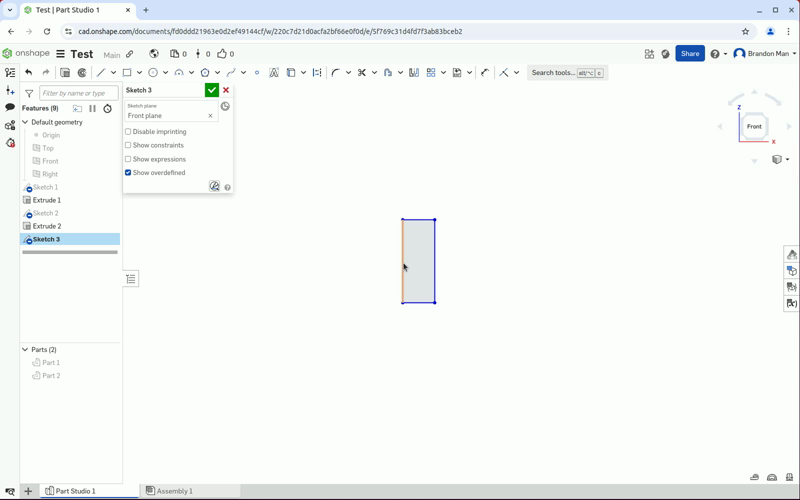
scroll(6)
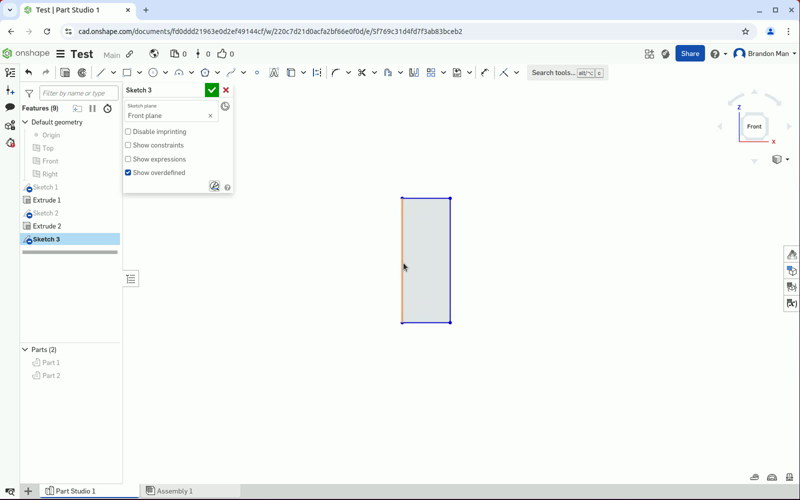
scroll(6)
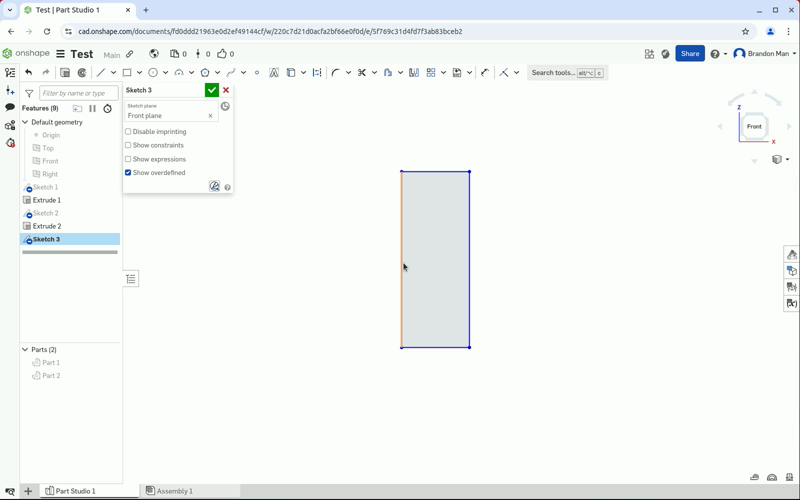
scroll(6)
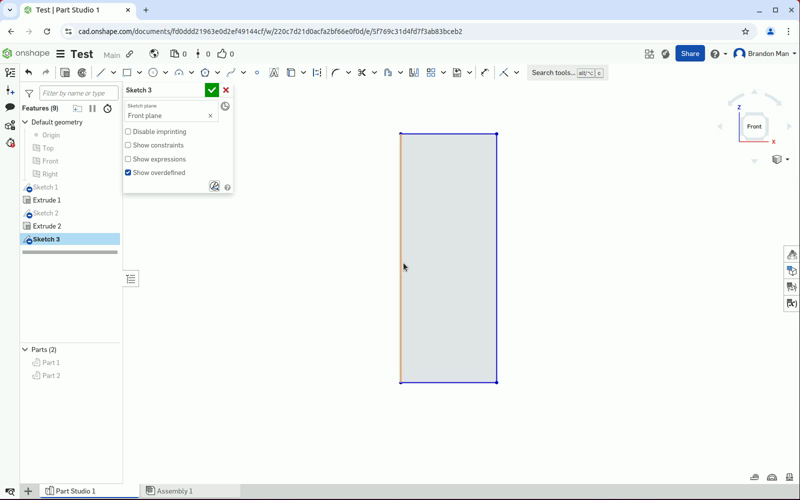
scroll(6)
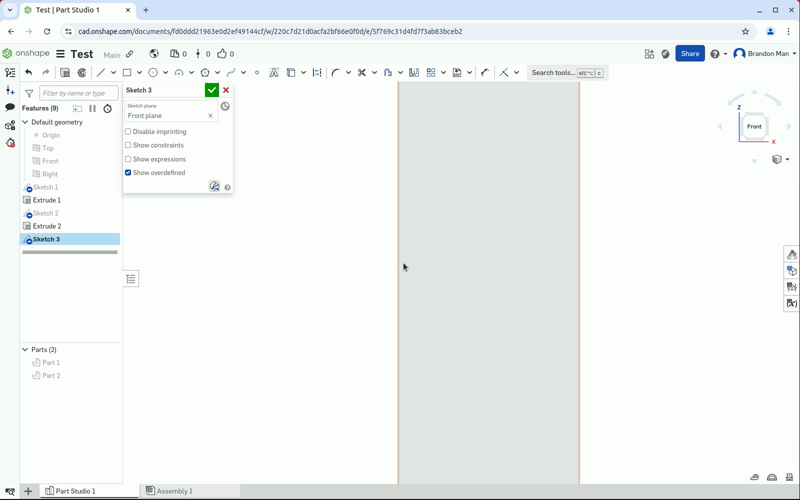
click(403, 262)
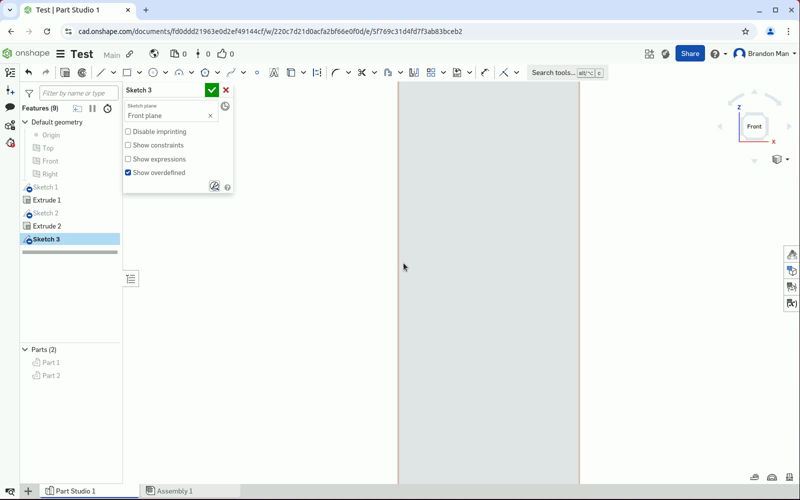
scroll(-6)
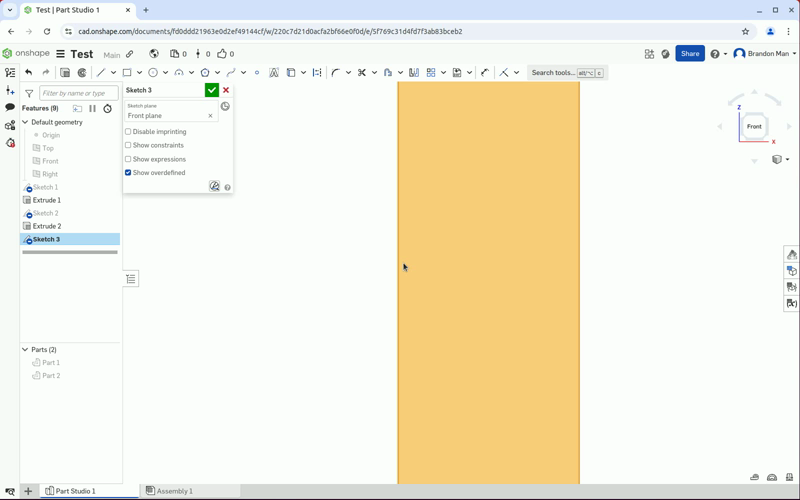
scroll(-6)
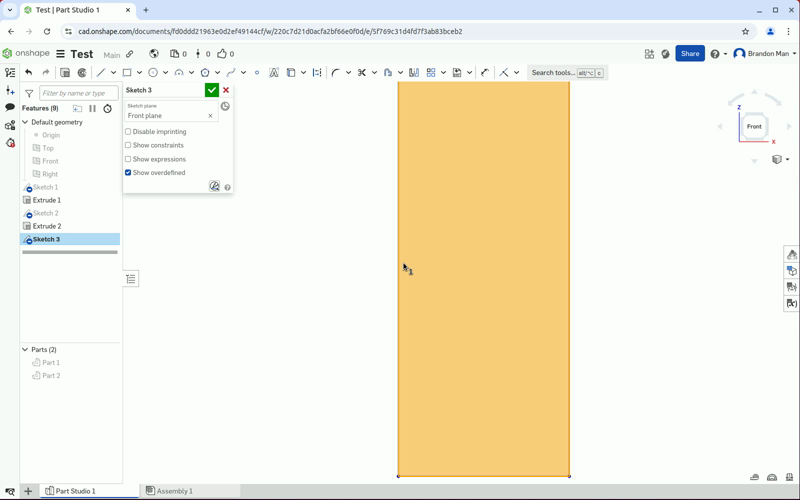
scroll(-6)
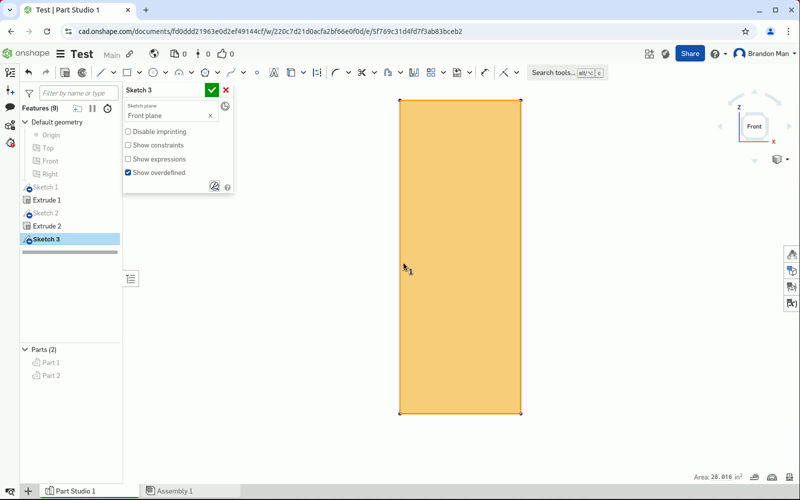
scroll(-6)
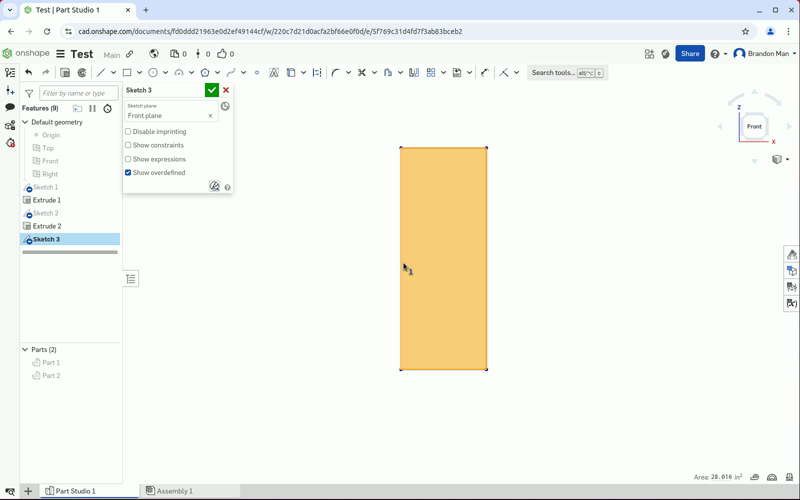
scroll(-6)
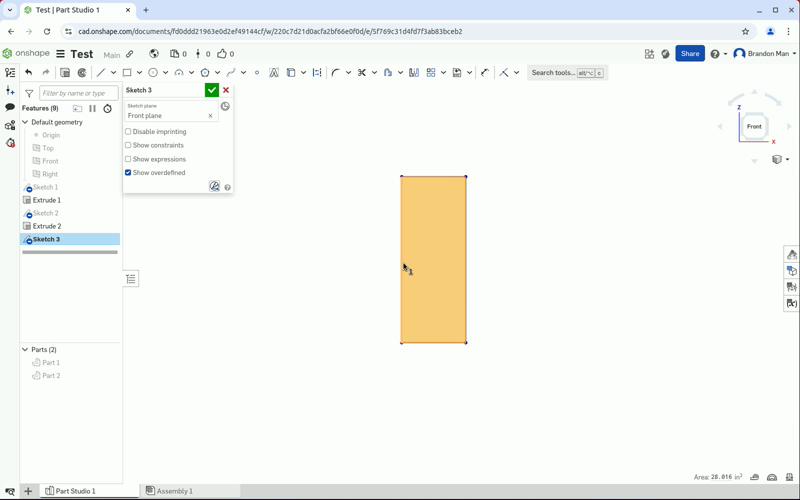
scroll(-6)
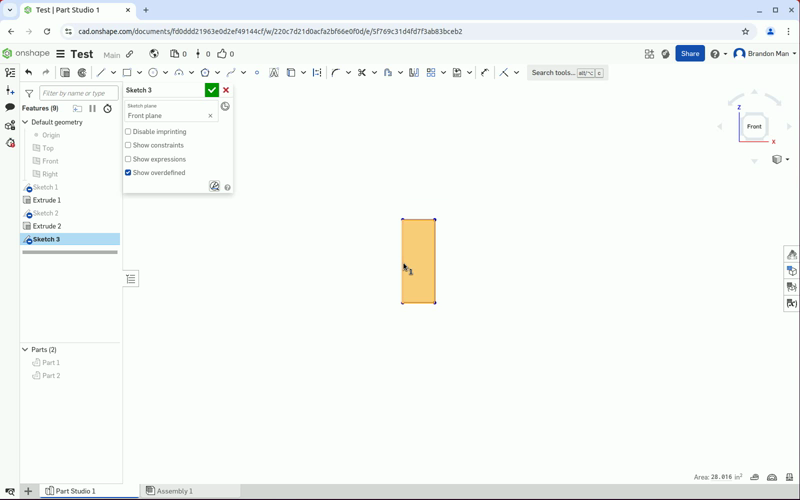
scroll(-6)
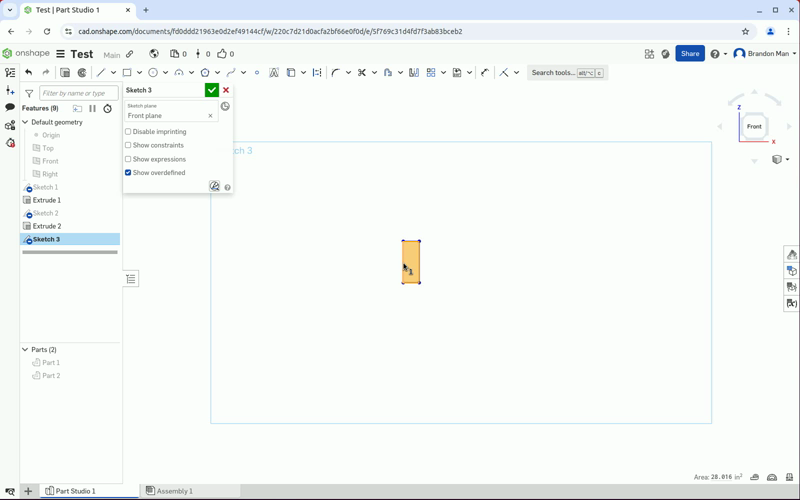
mouse_move(73, 352)
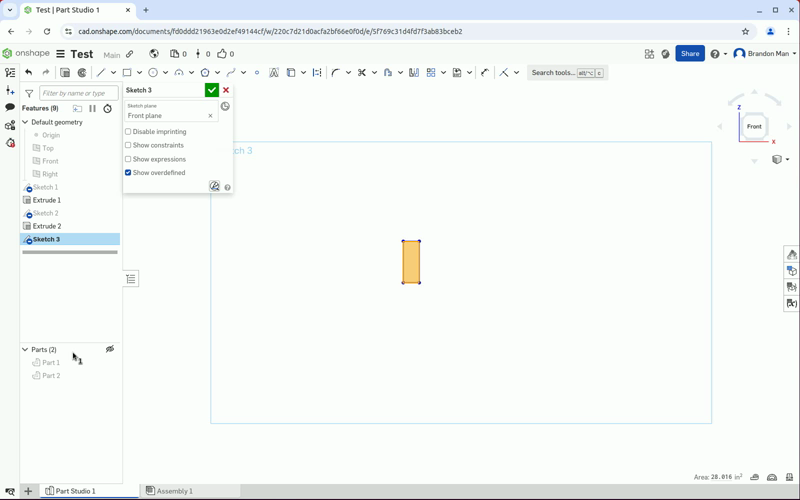
key(shift+y)
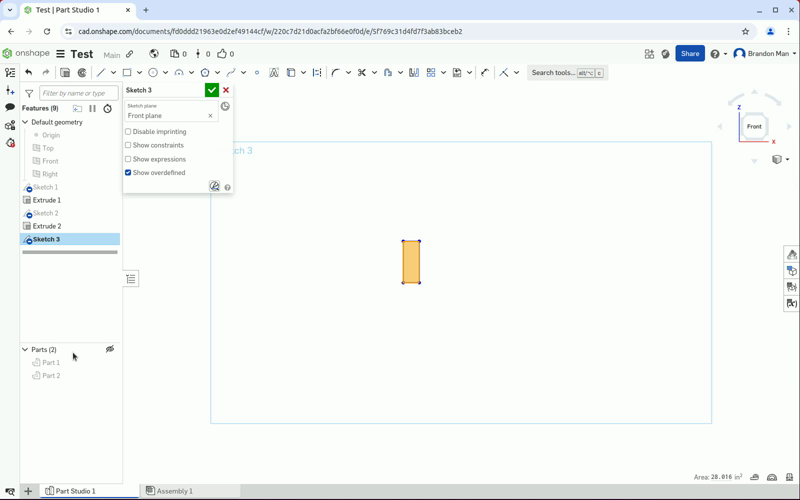
key(shift+e)
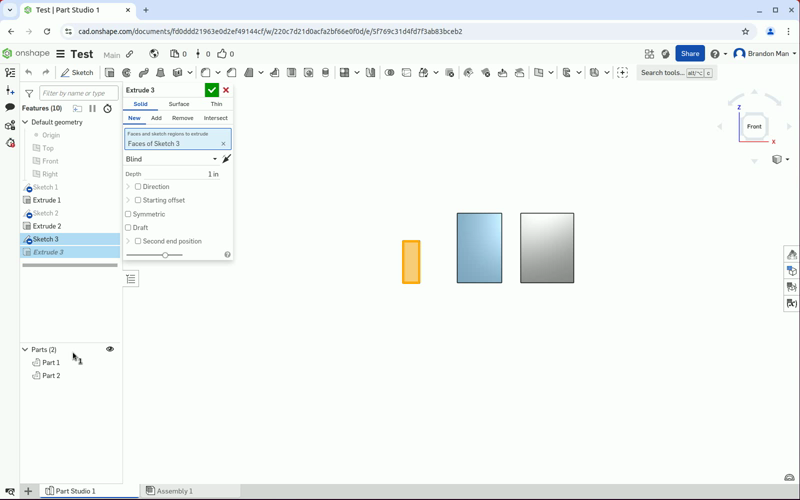
mouse_move(143, 106)
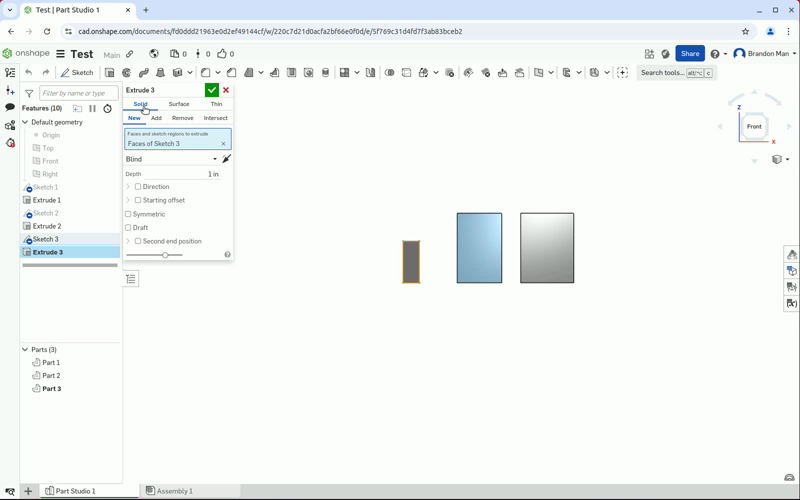
click(143, 106)
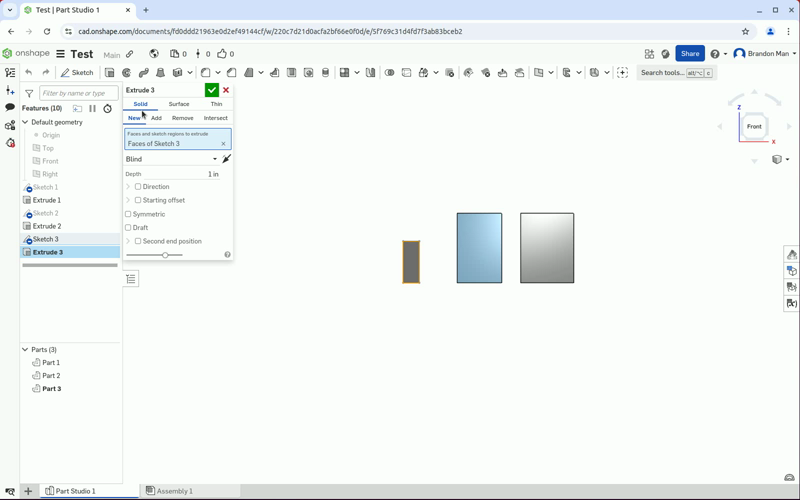
mouse_move(137, 120)
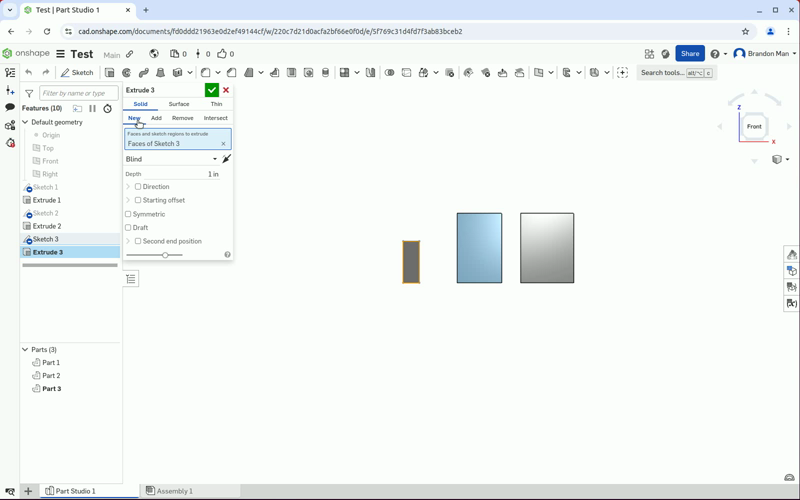
click(137, 120)
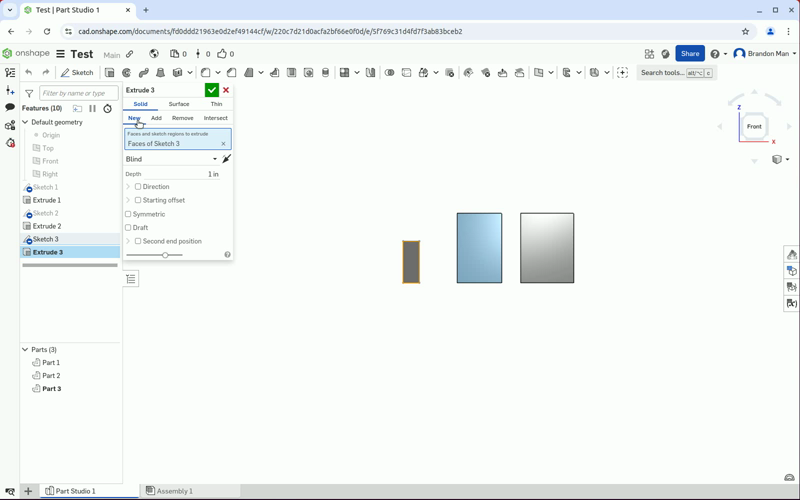
key(tab, 4)
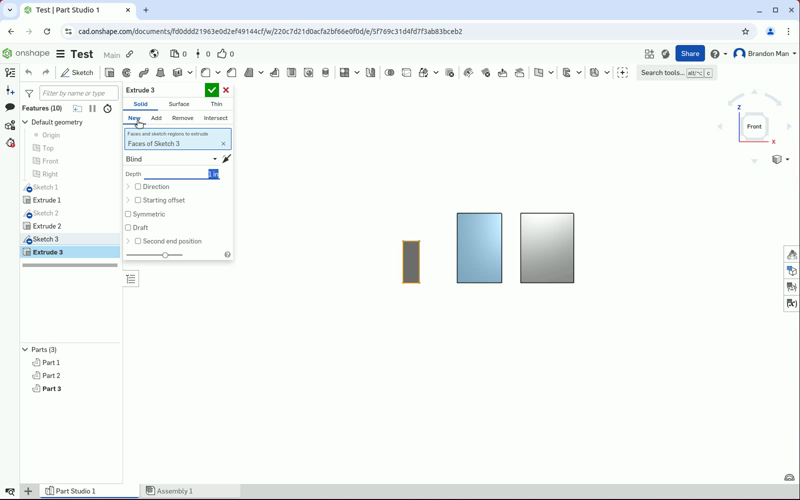
text(-0.241)
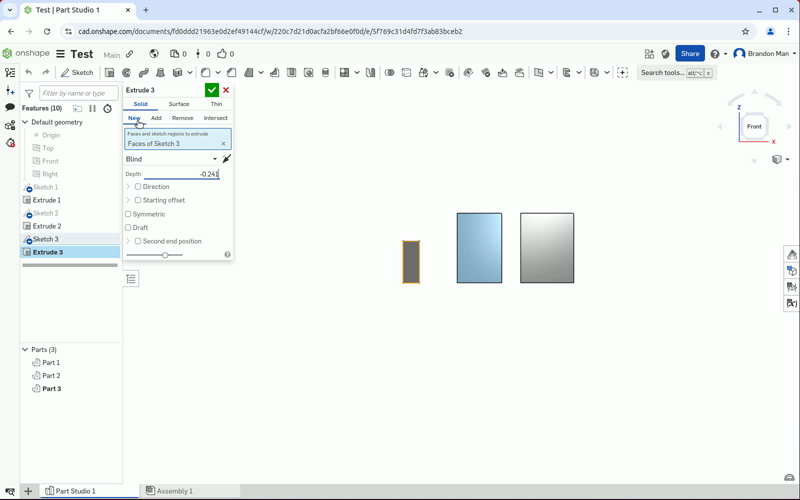
key(enter)
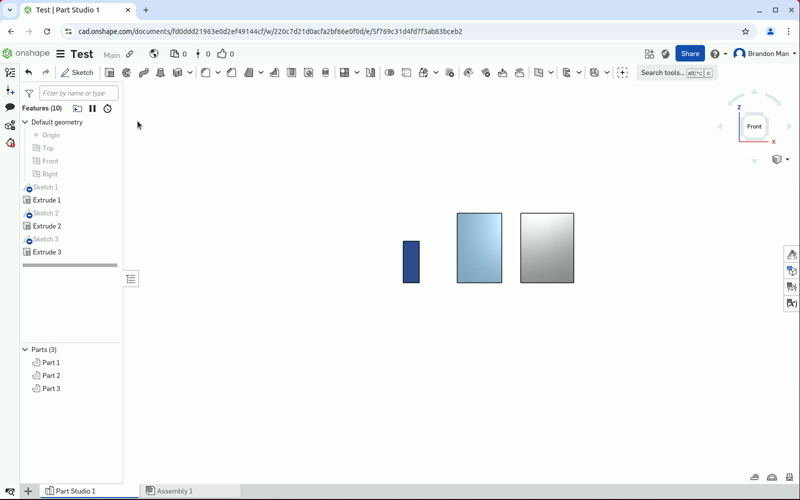
key(shift+h)
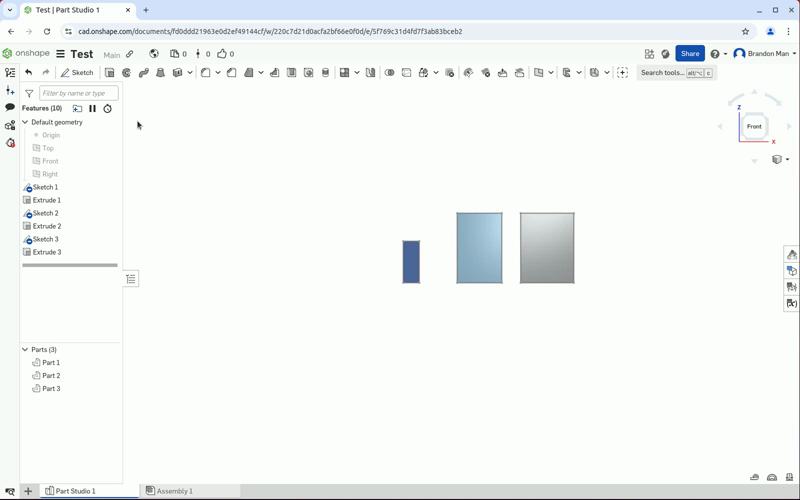
key(shift+h)
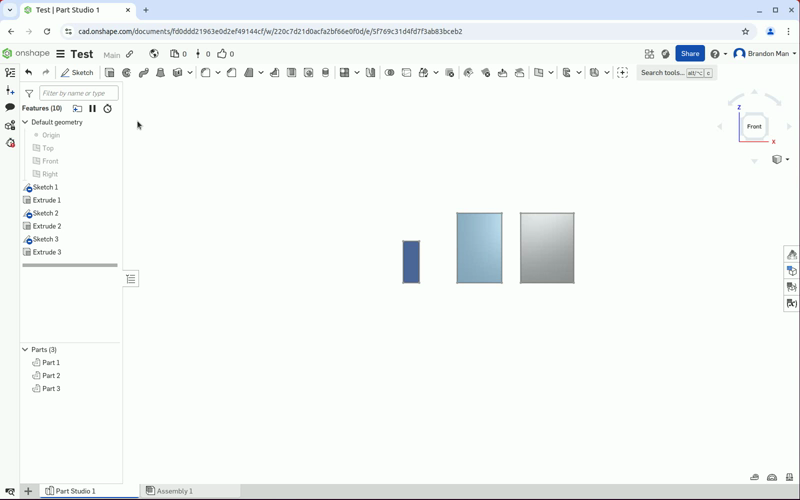
key(shift+7)
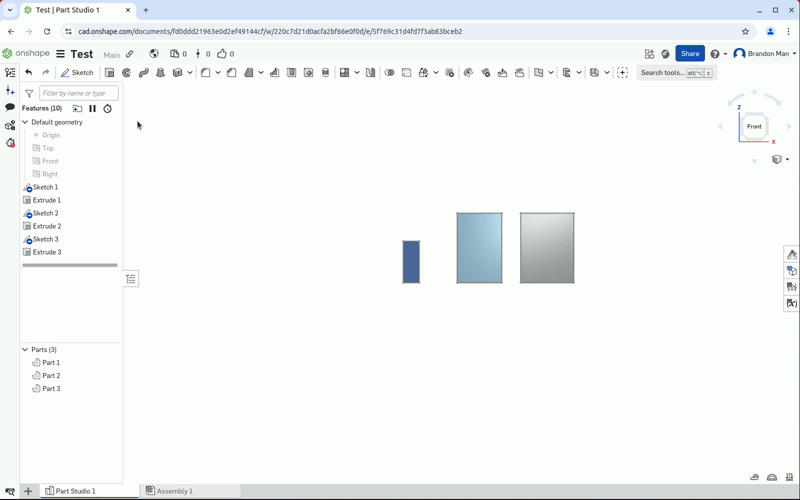
key(left, 2)
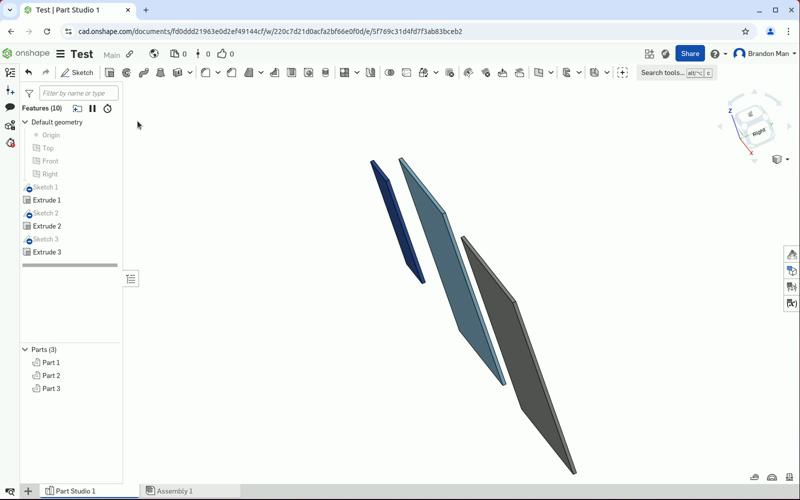
key(down, 2)
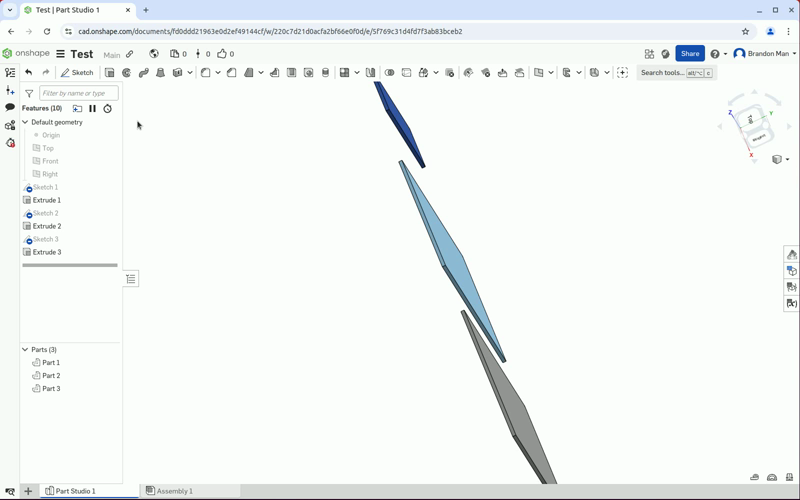
key(up, 2)
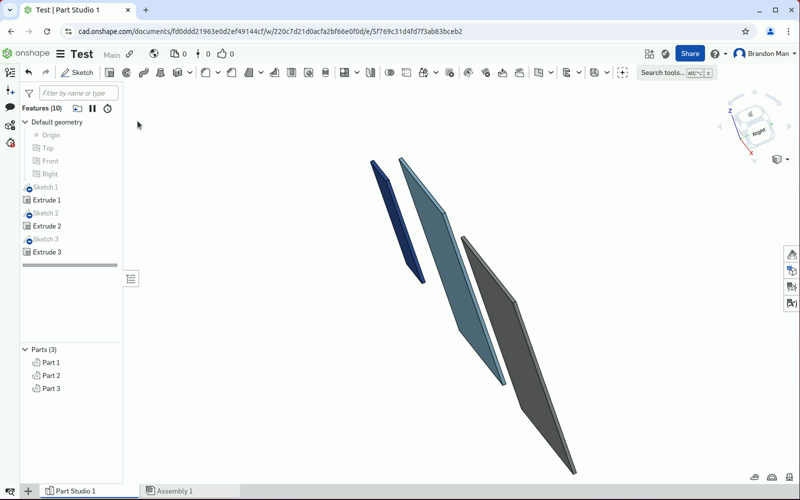
key(right, 2)
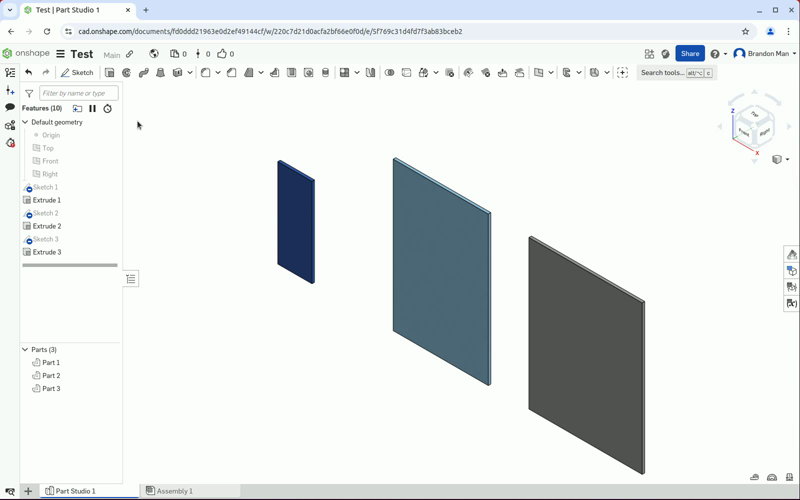
mouse_move(73, 189)
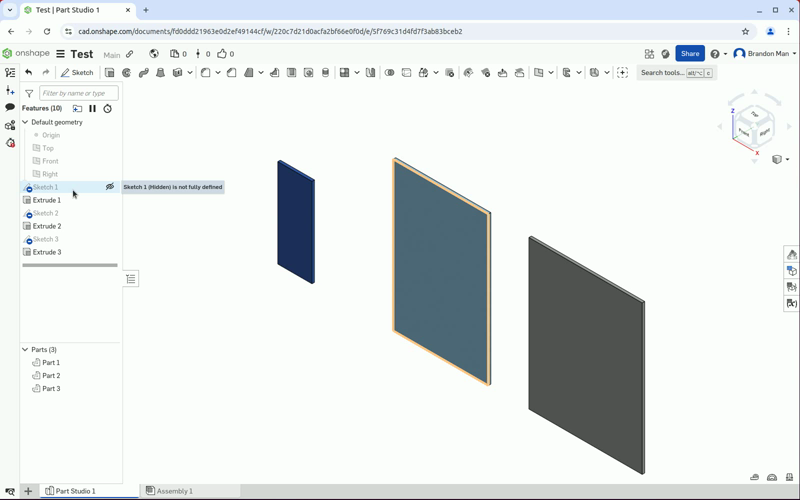
click(73, 189)